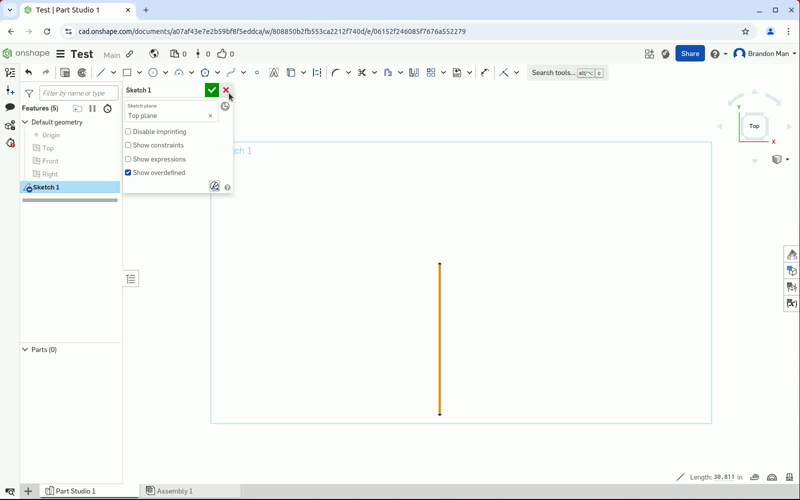
key(shift+h)
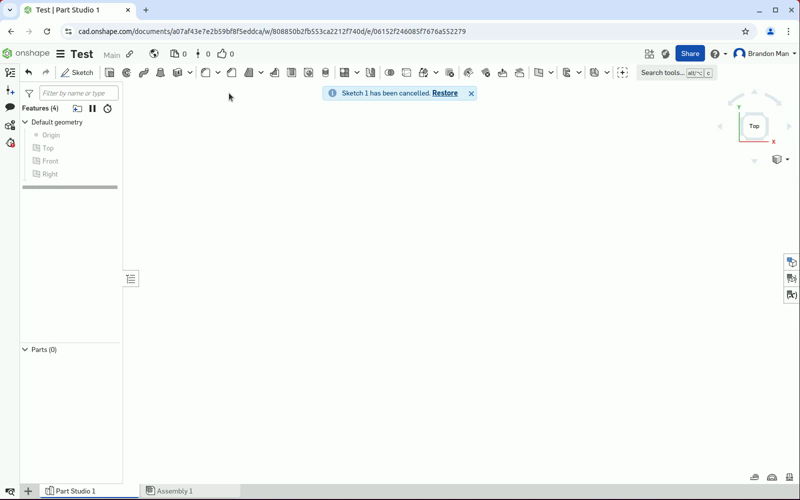
mouse_move(73, 352)
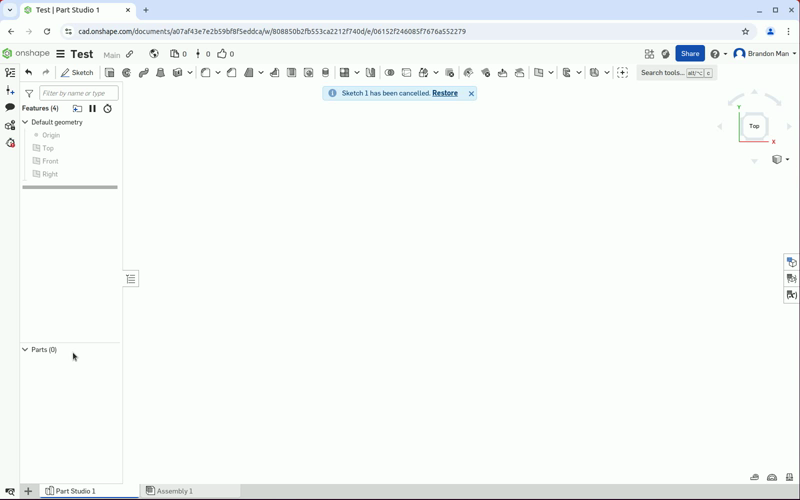
key(y)
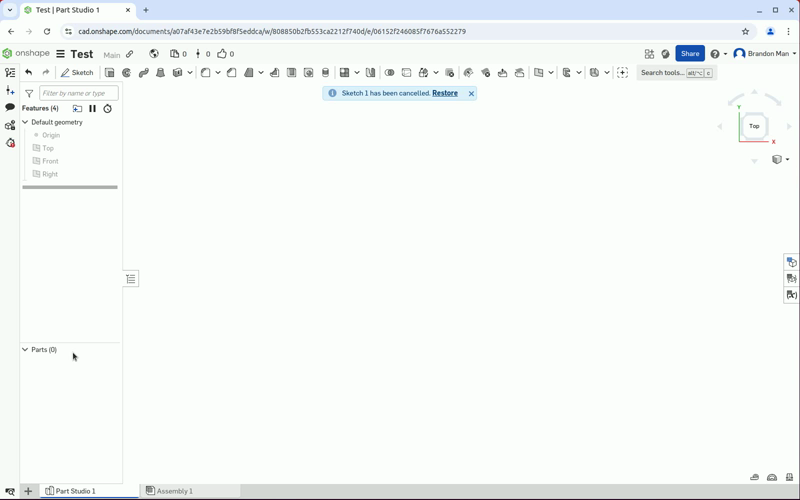
key(shift+p)
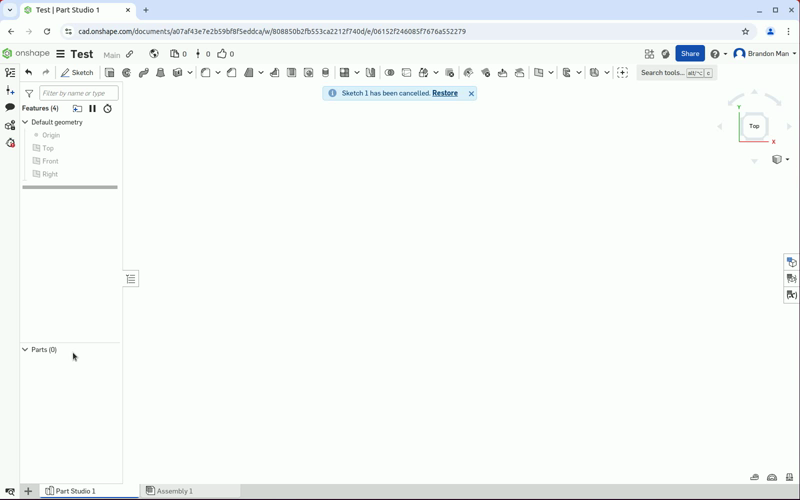
key(space)
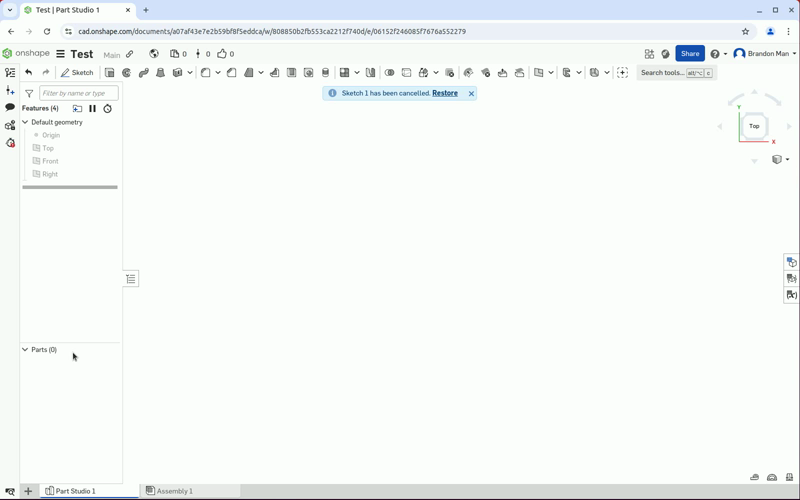
key_down(shift)
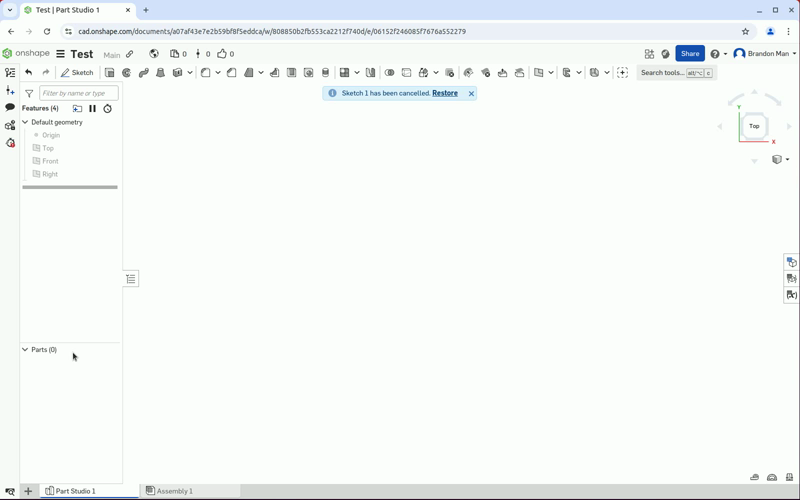
key(up)
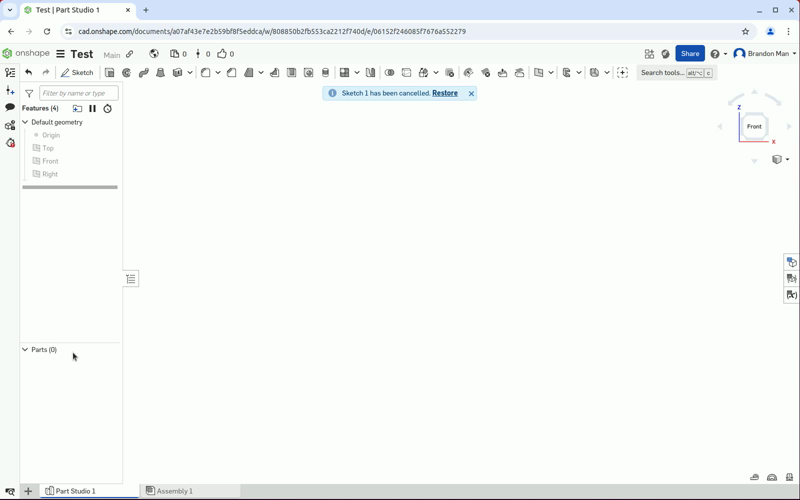
key_up(shift)
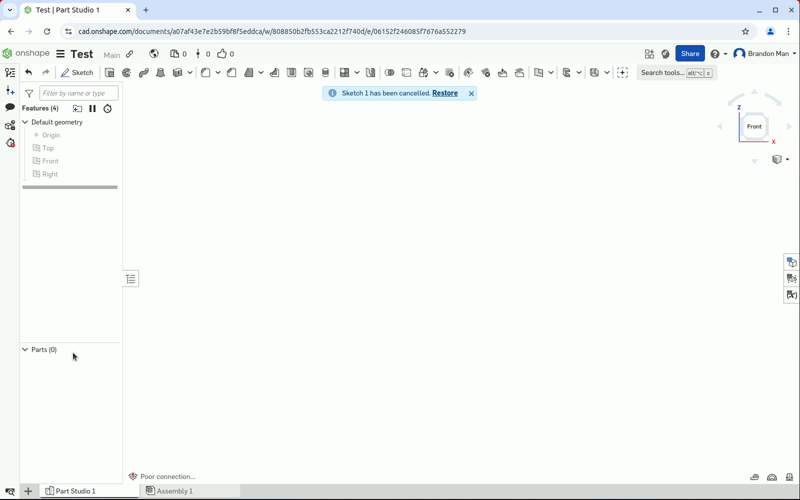
mouse_move(73, 352)
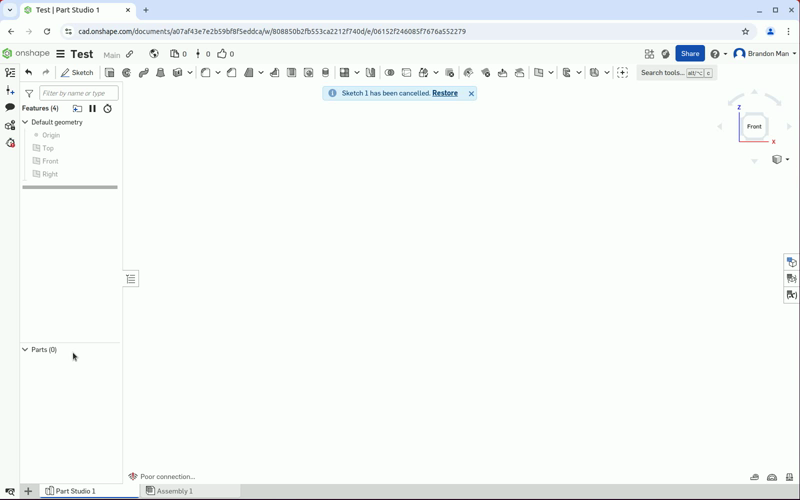
key(shift+y)
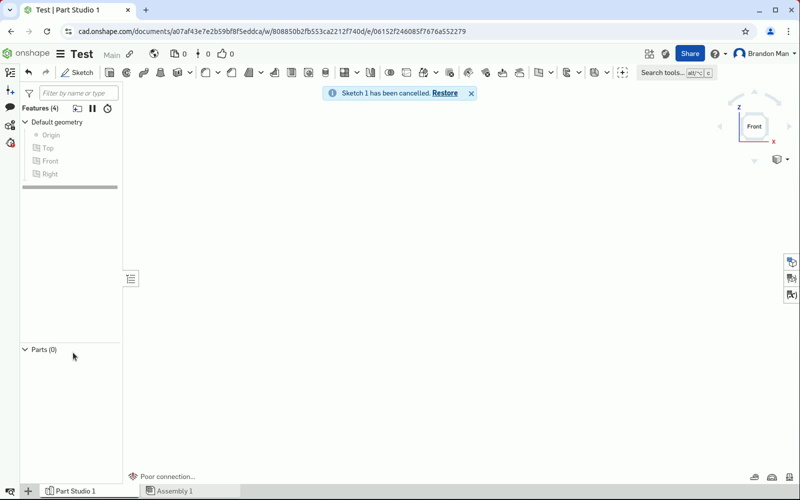
key(shift+s)
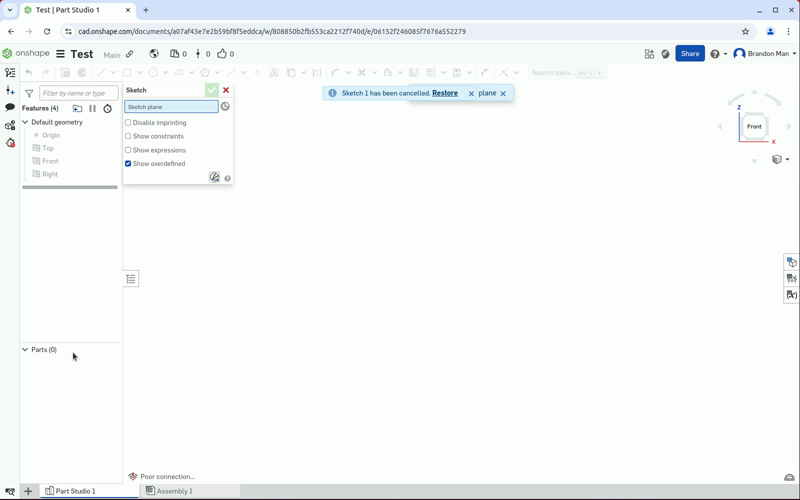
mouse_move(73, 163)
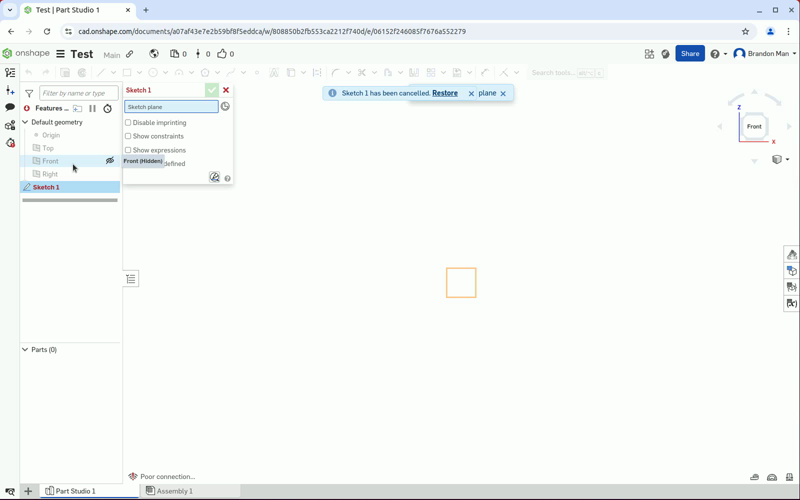
click(73, 163)
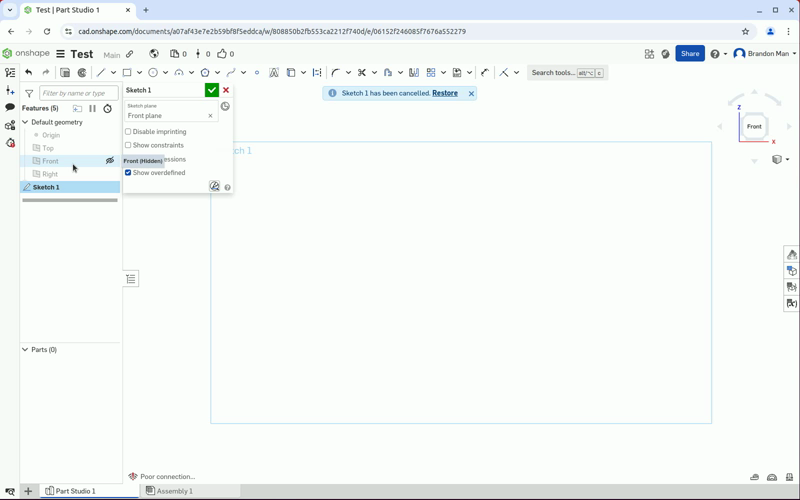
mouse_move(73, 352)
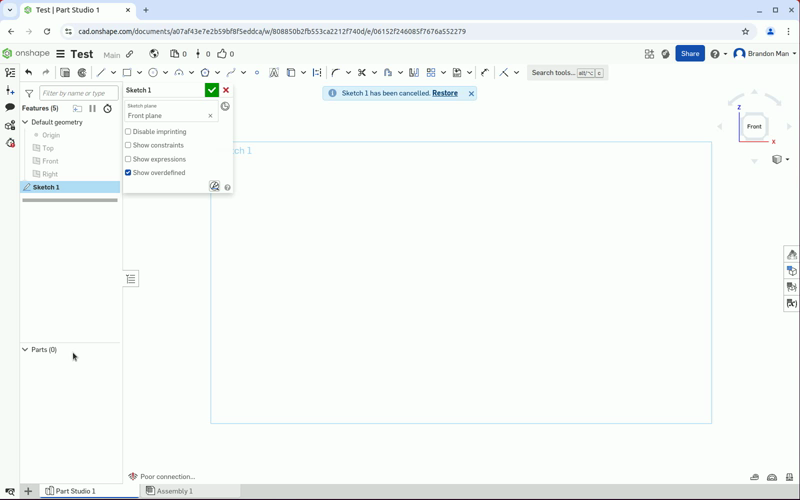
key(y)
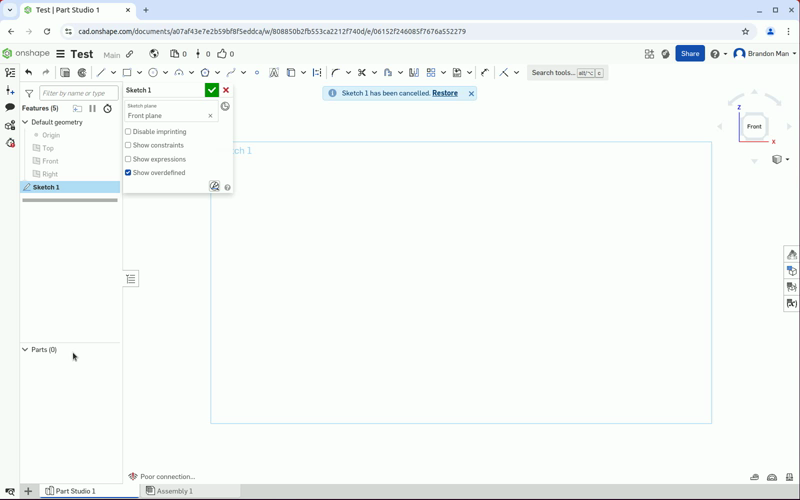
key(c)
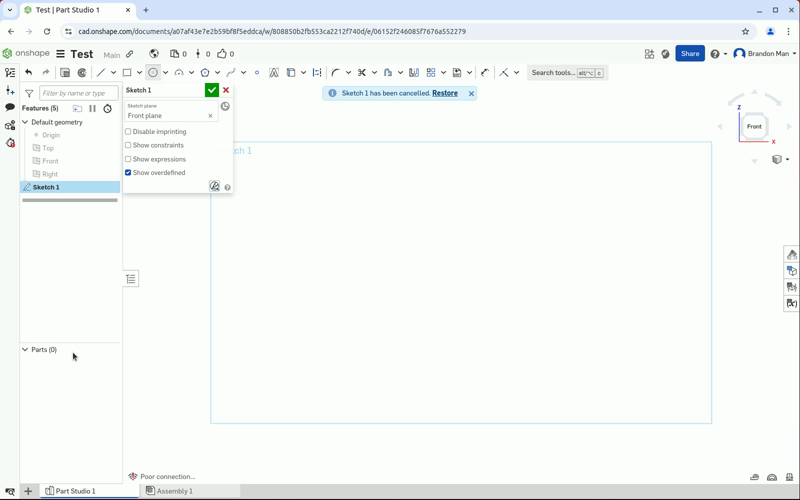
key_down(shift)
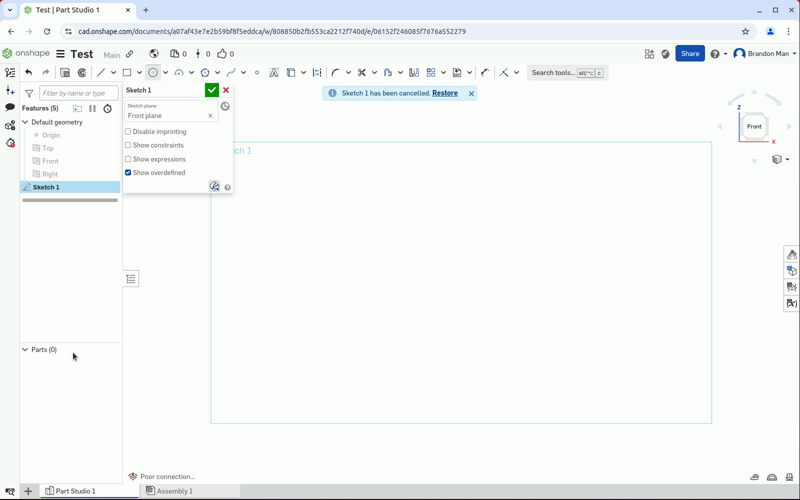
mouse_move(412, 330)
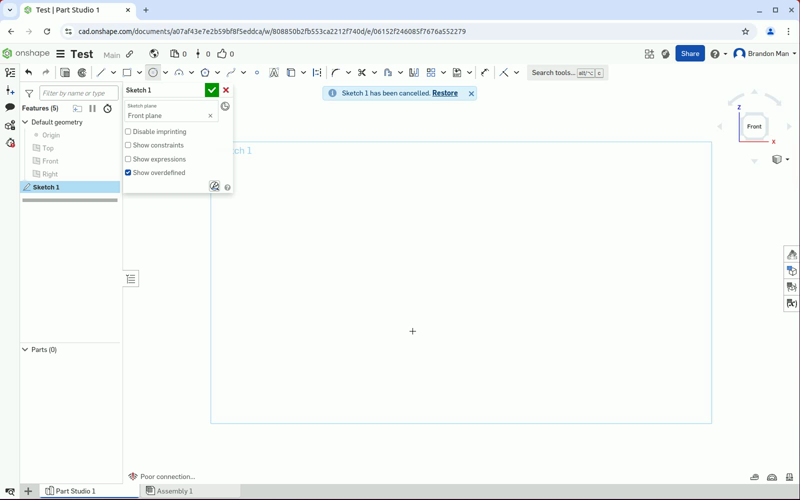
click(412, 330)
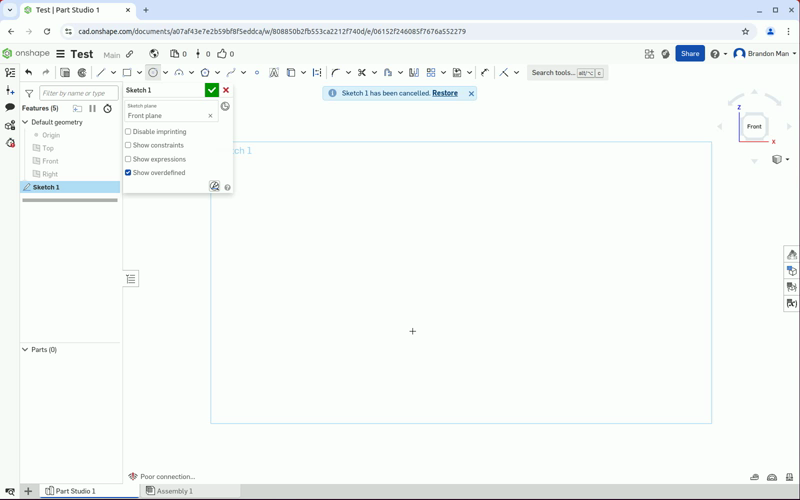
key_up(shift)
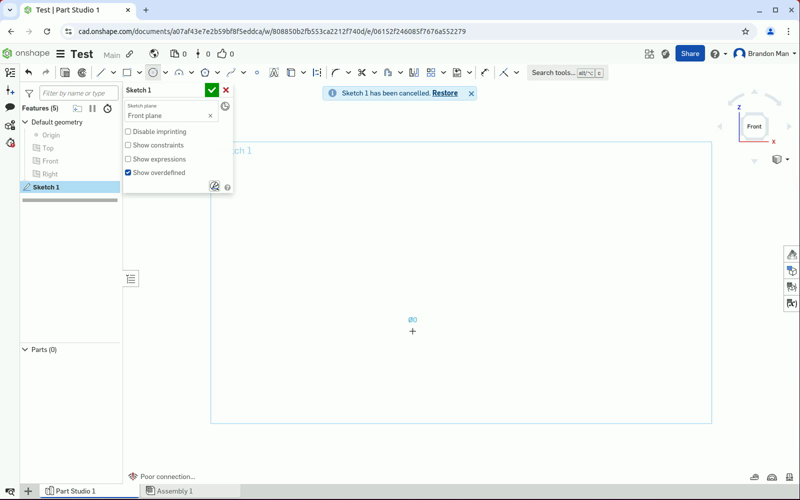
mouse_move(417, 330)
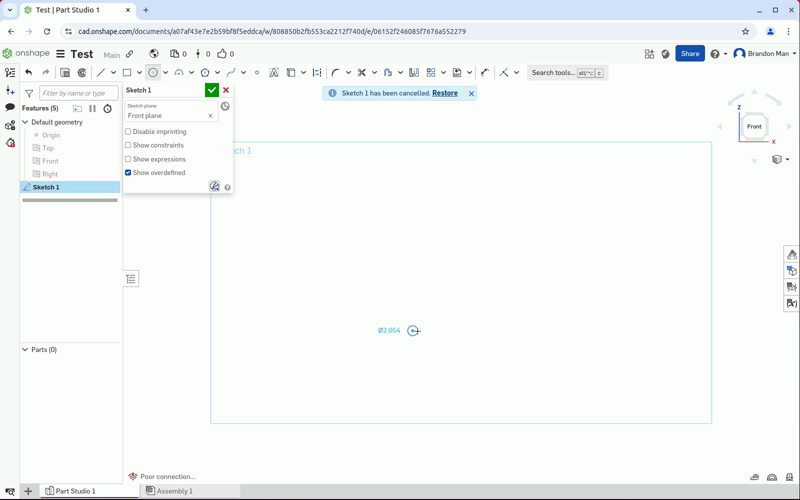
click(417, 330)
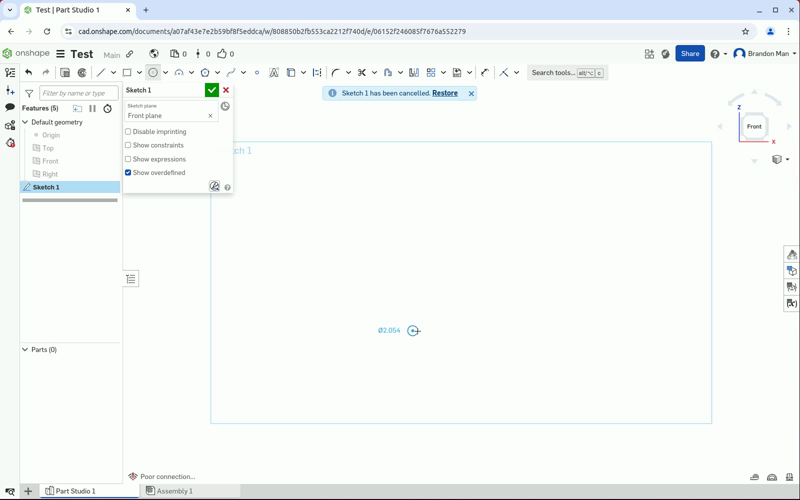
key(esc)
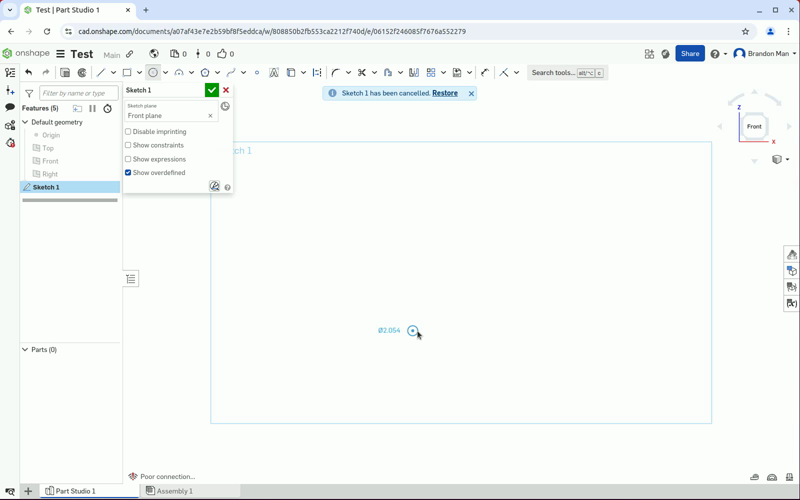
mouse_move(409, 329)
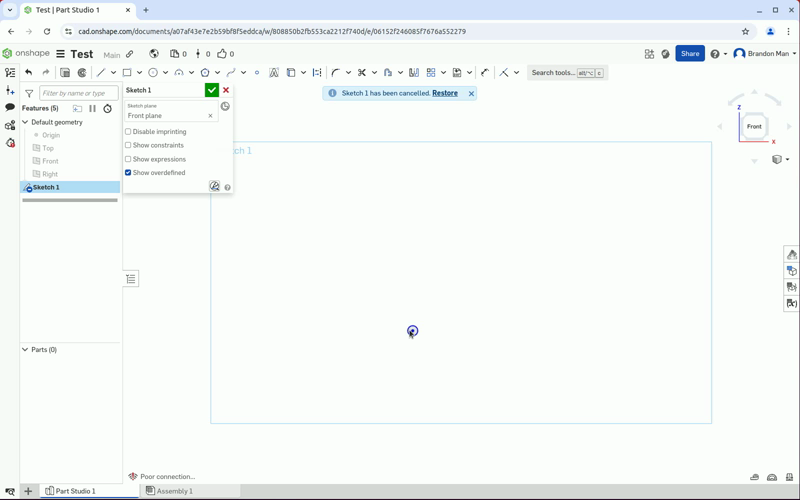
scroll(6)
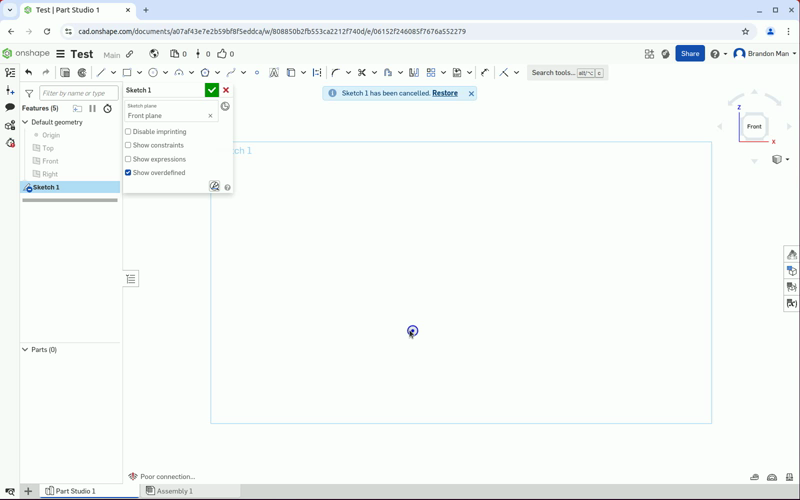
scroll(6)
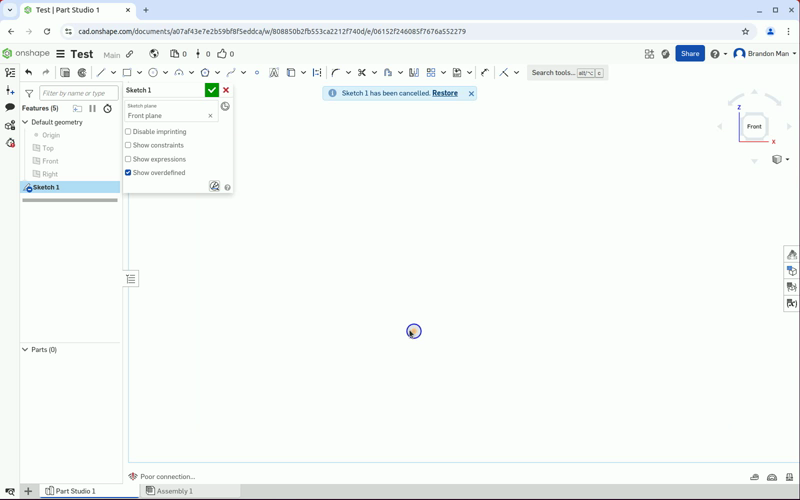
scroll(6)
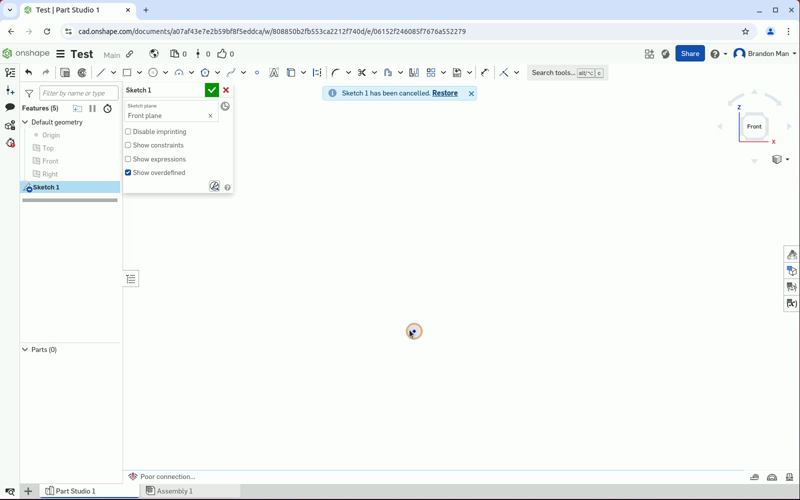
scroll(6)
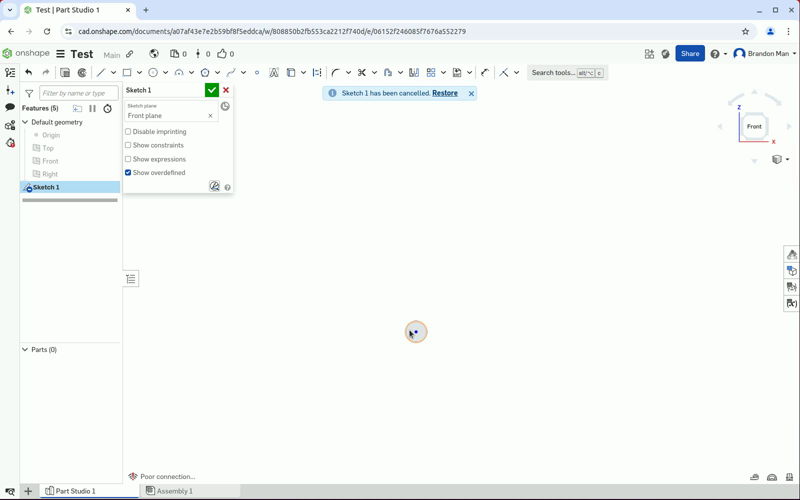
scroll(6)
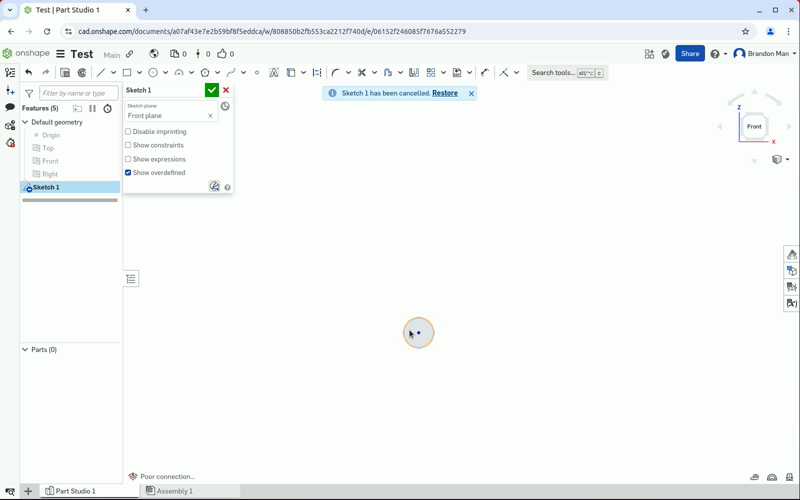
scroll(6)
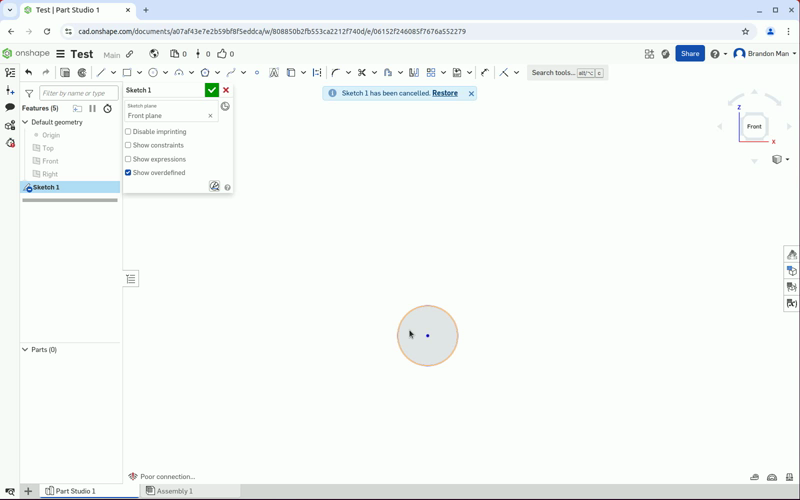
scroll(6)
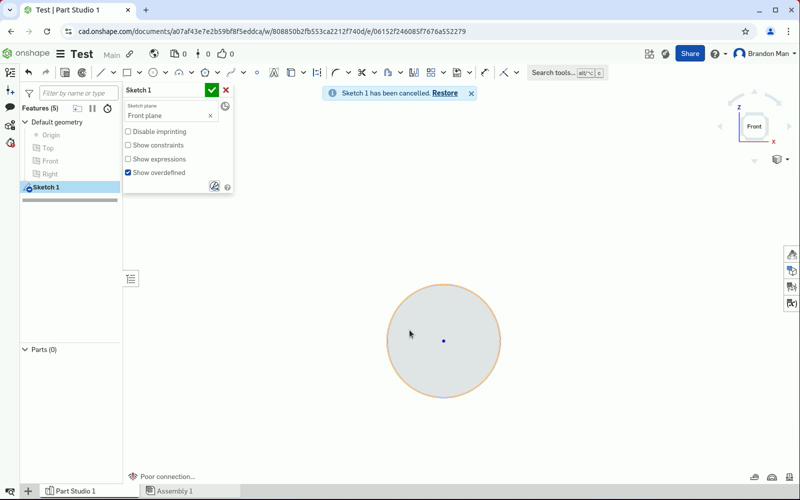
click(409, 329)
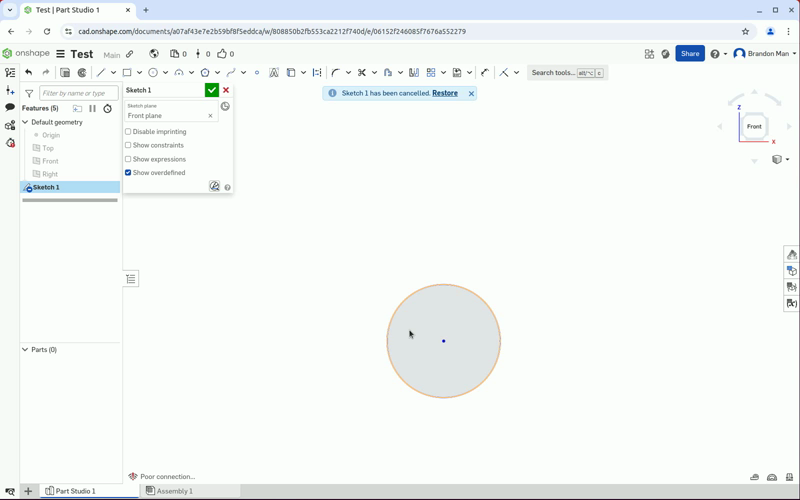
scroll(-6)
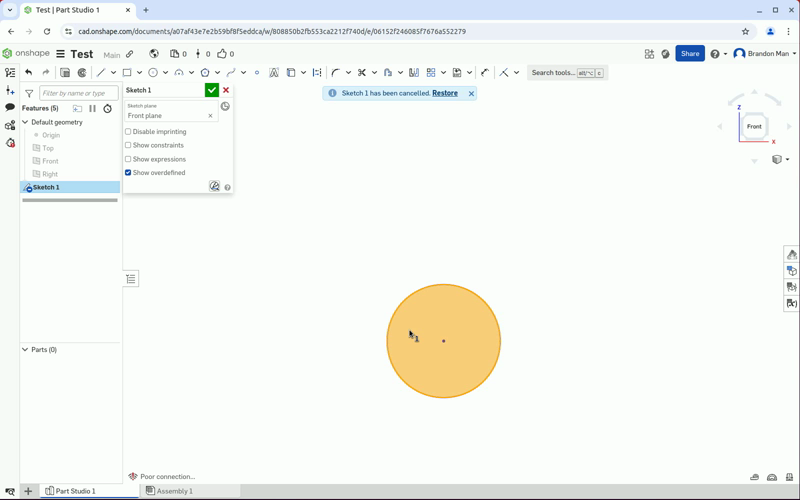
scroll(-6)
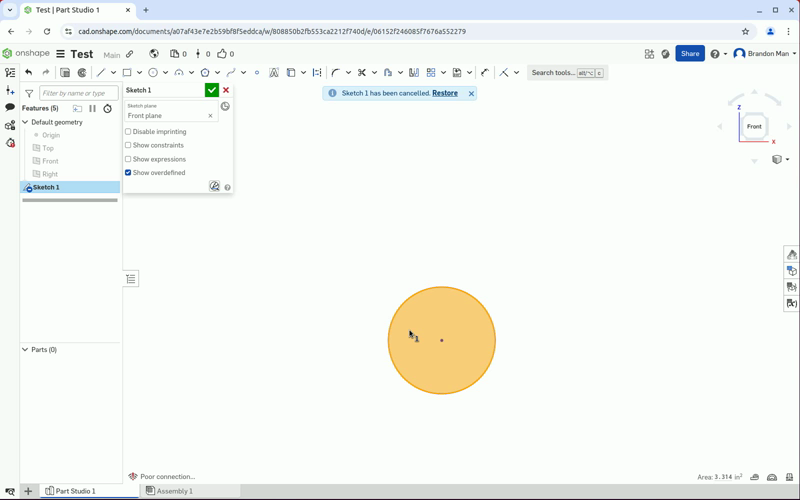
scroll(-6)
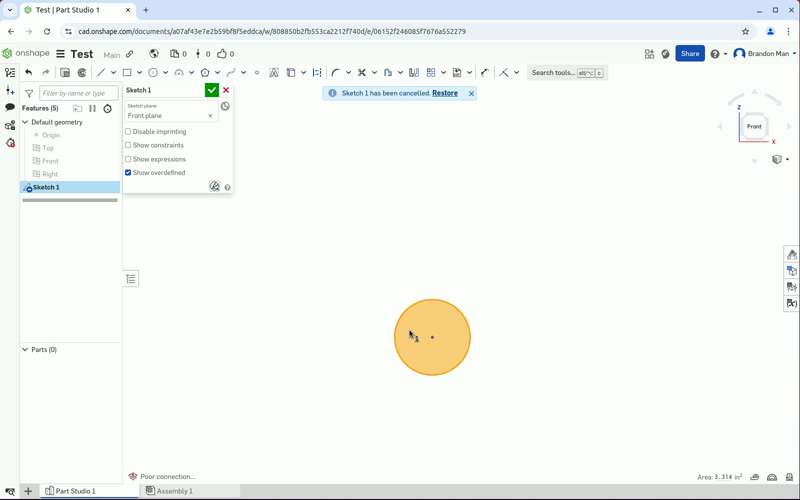
scroll(-6)
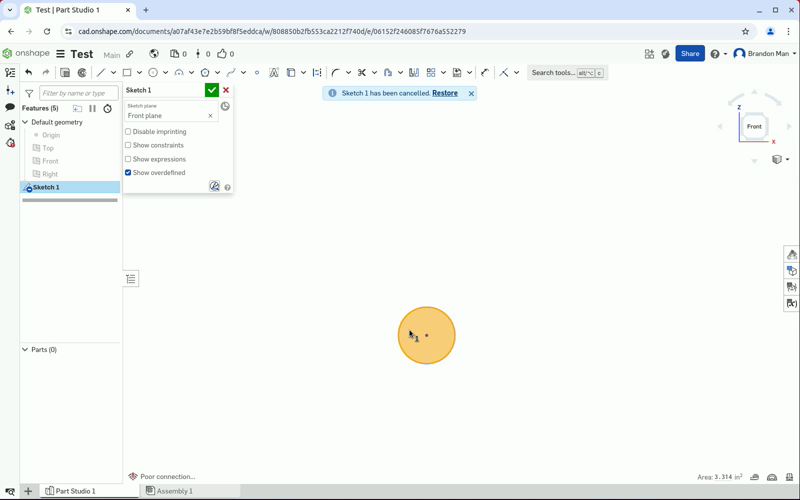
scroll(-6)
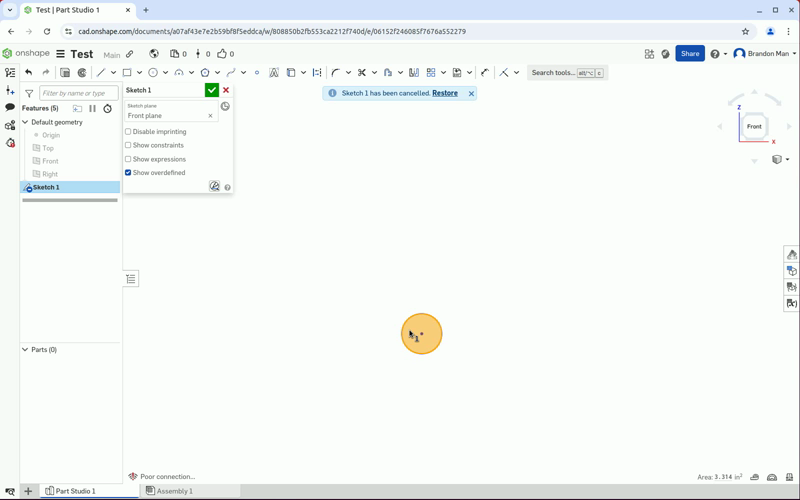
scroll(-6)
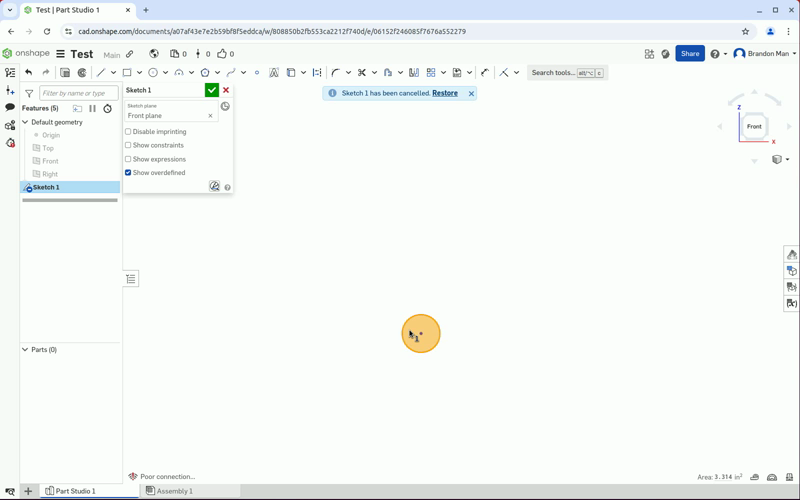
scroll(-6)
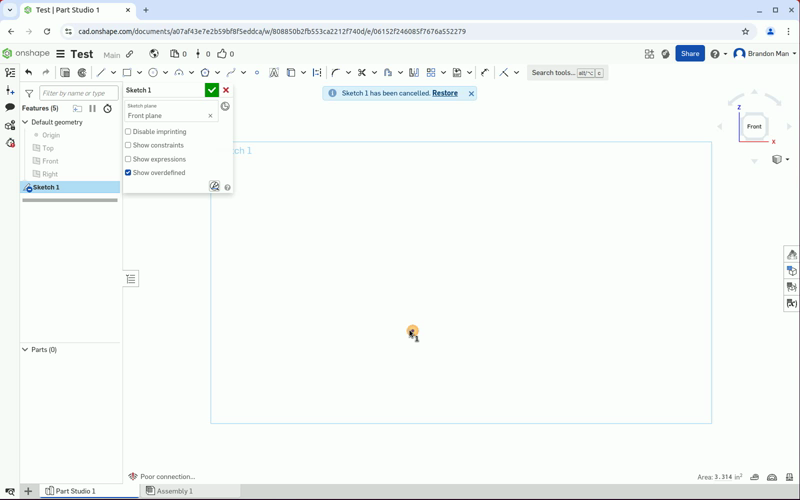
mouse_move(73, 352)
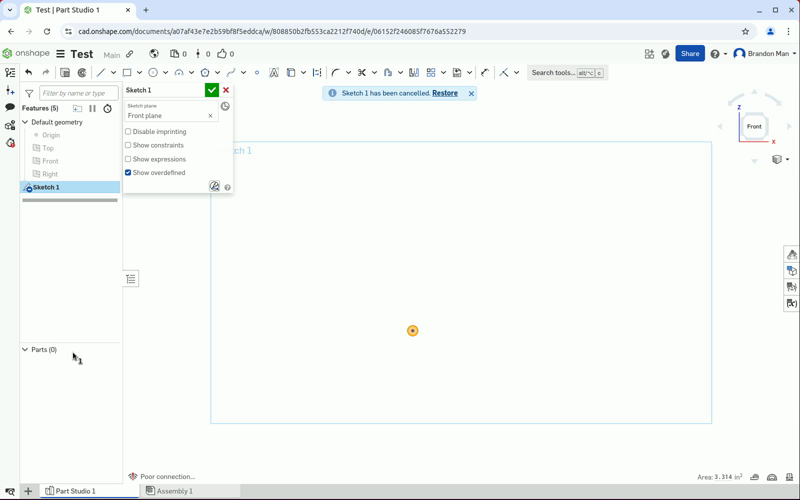
key(shift+y)
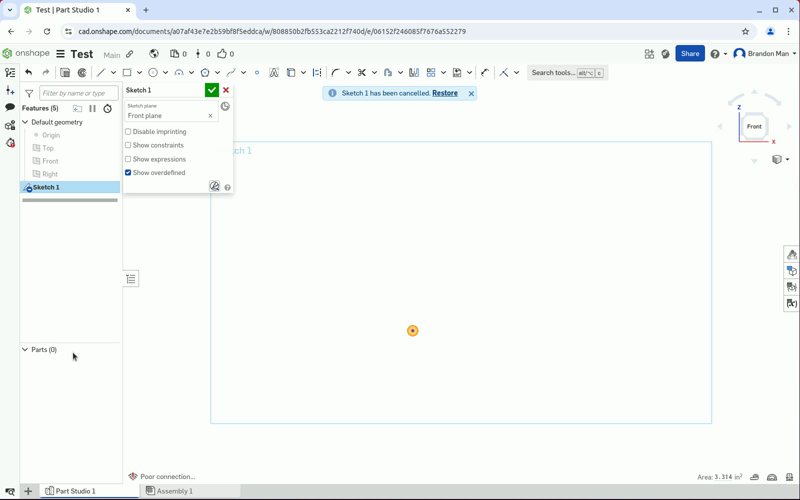
key(shift+e)
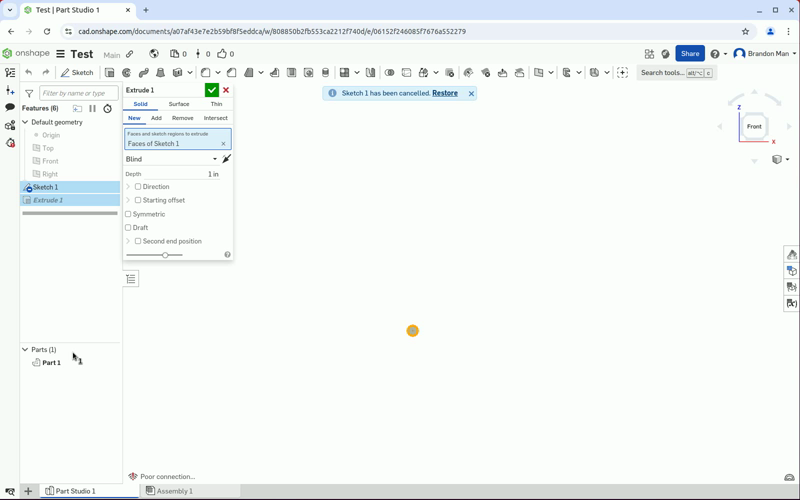
mouse_move(143, 106)
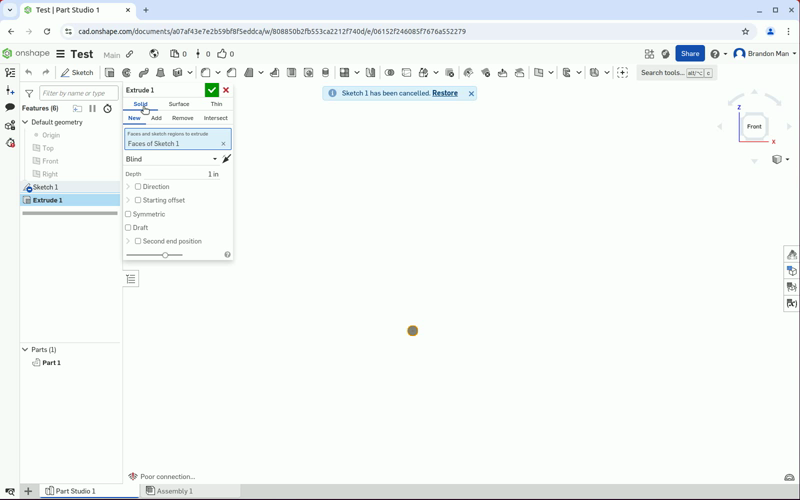
click(143, 106)
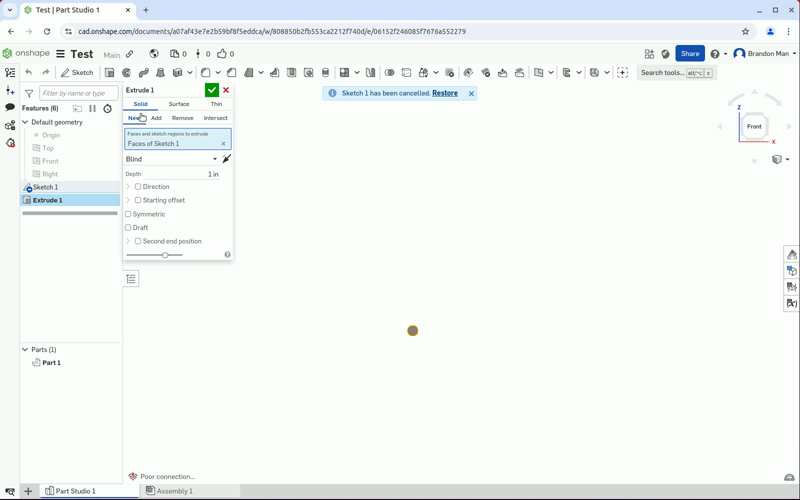
mouse_move(137, 120)
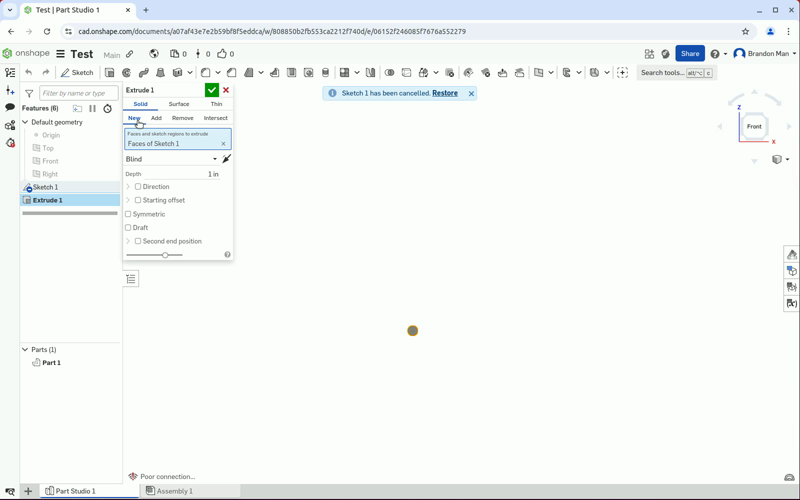
click(137, 120)
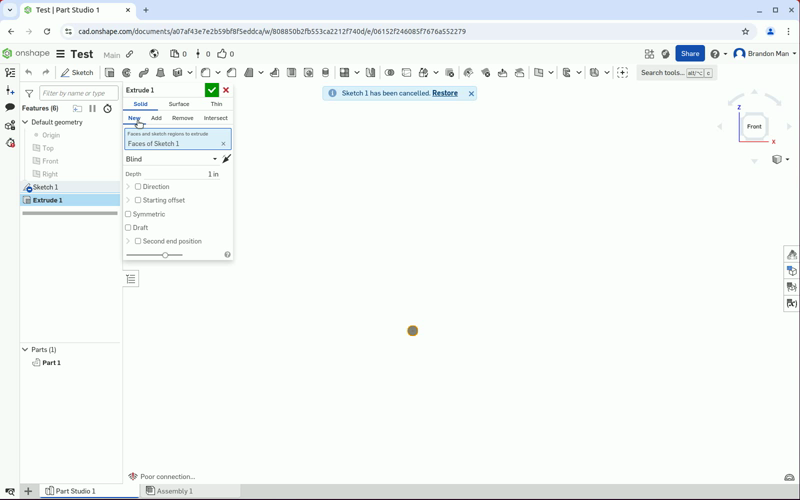
key(tab, 4)
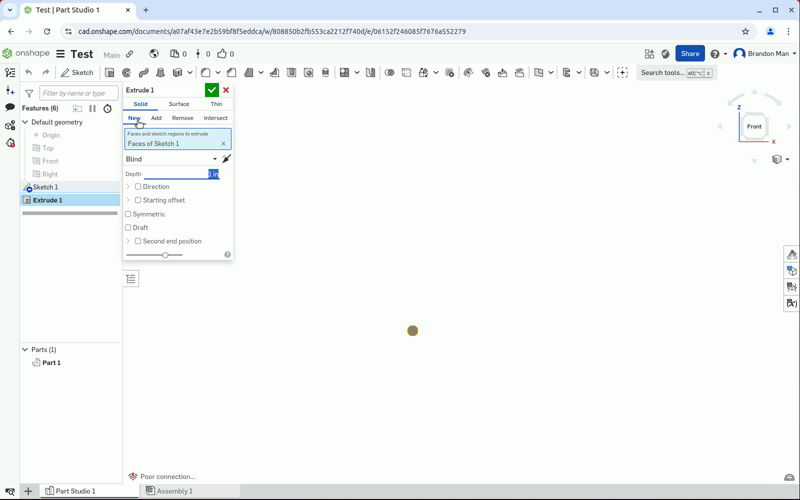
text(23.108)
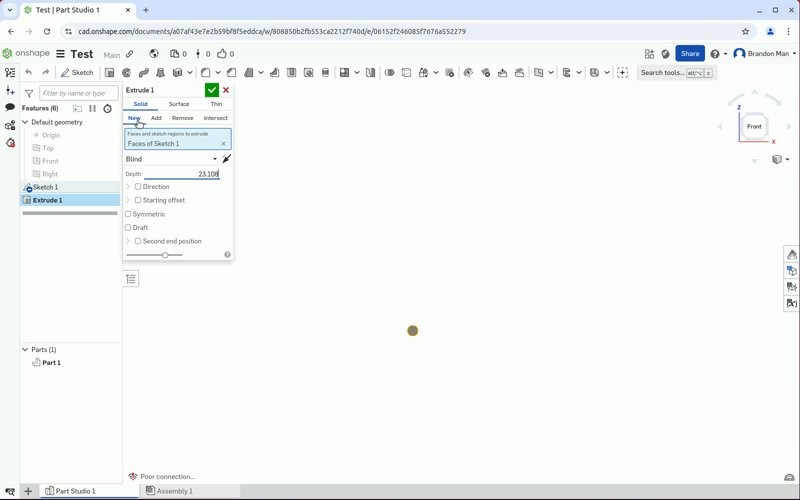
key(enter)
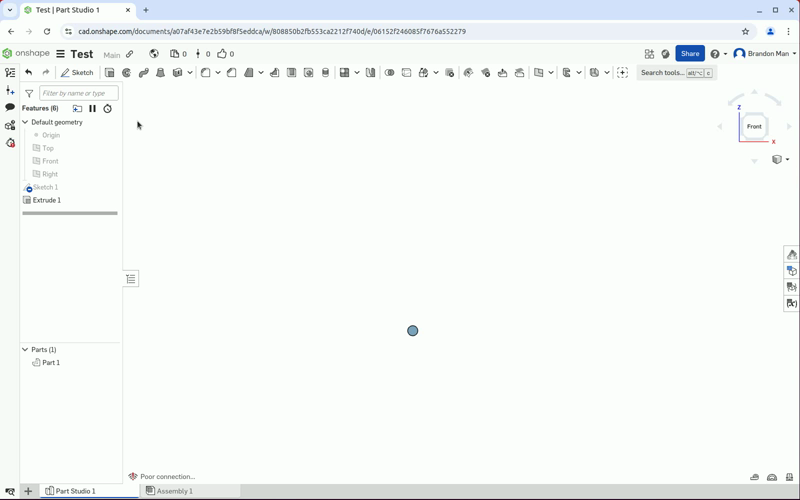
key(shift+h)
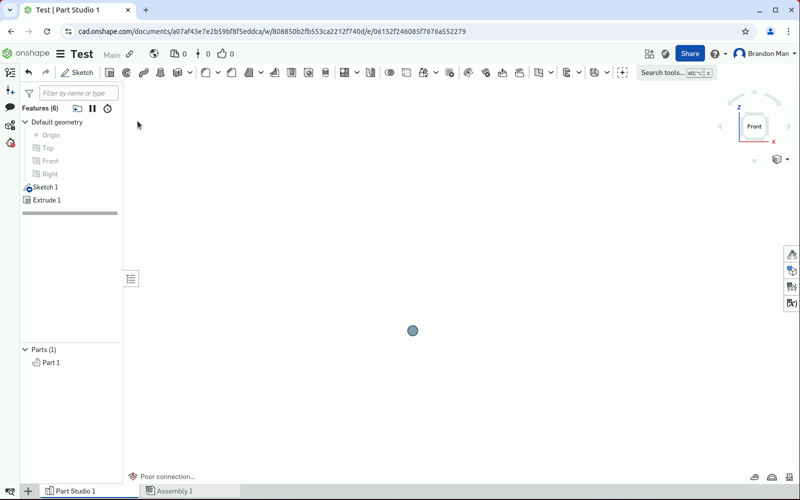
key(shift+h)
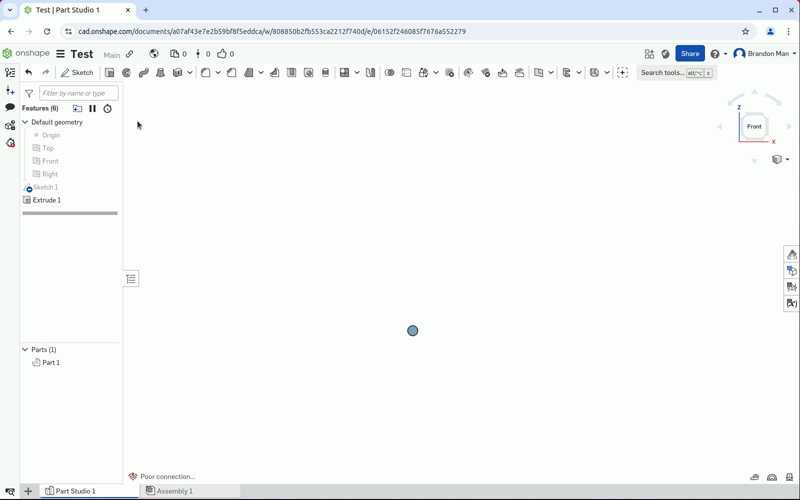
mouse_move(73, 189)
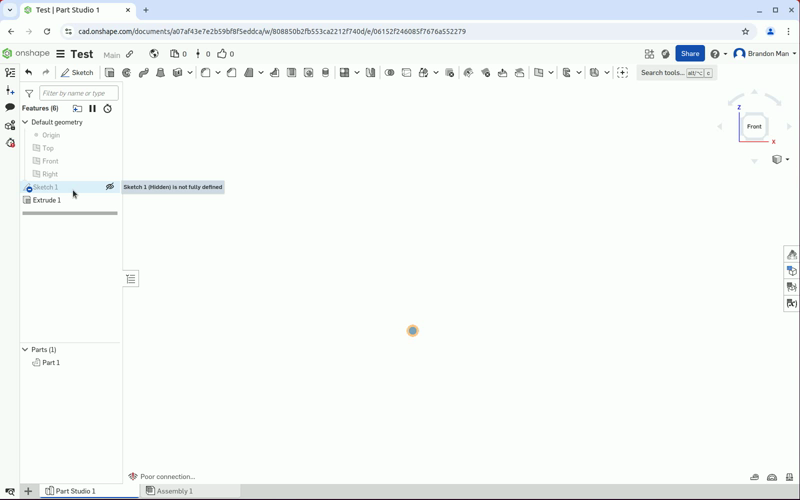
click(73, 189)
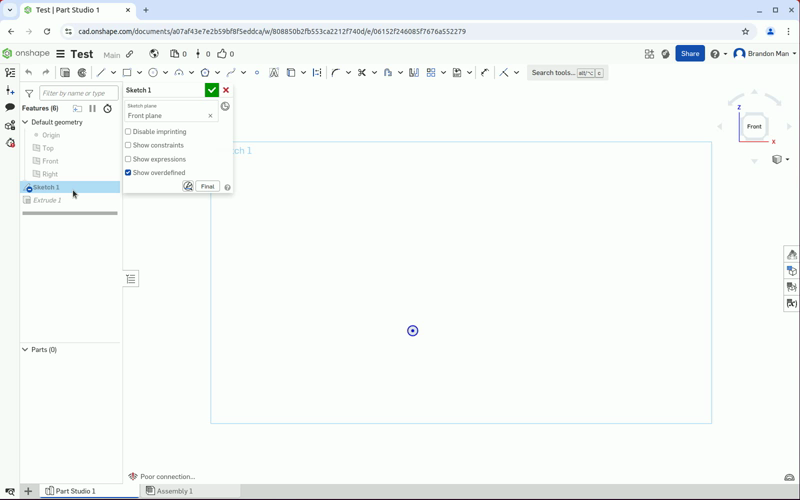
mouse_move(229, 92)
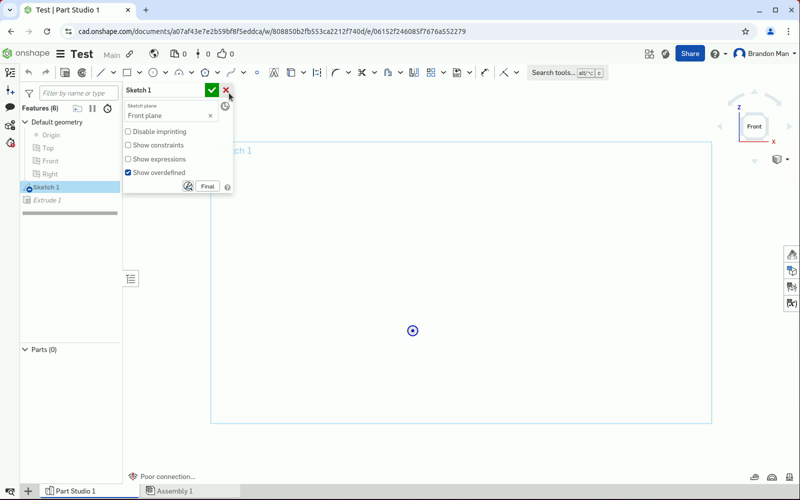
click(229, 92)
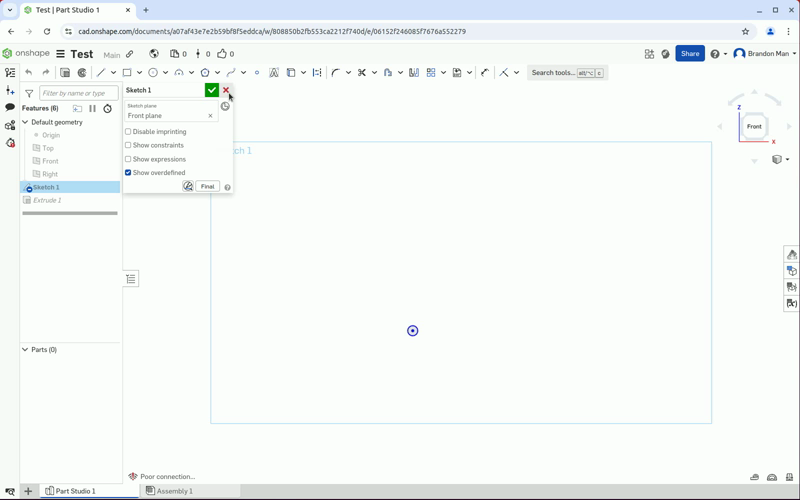
key(shift+s)
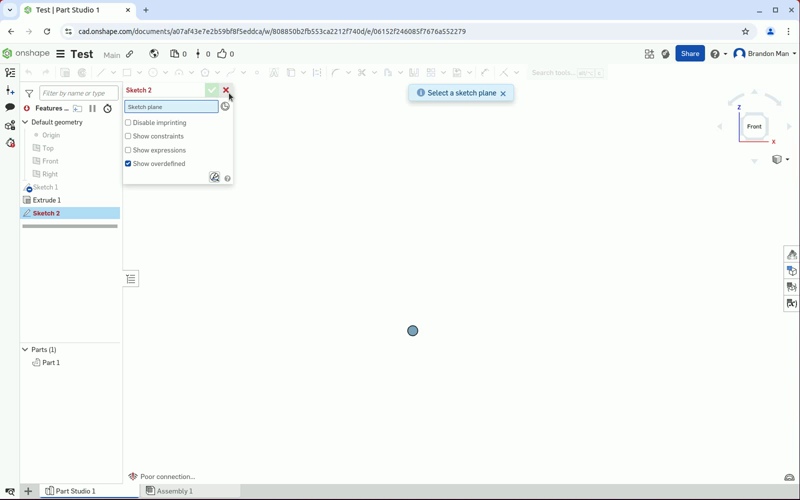
mouse_move(73, 163)
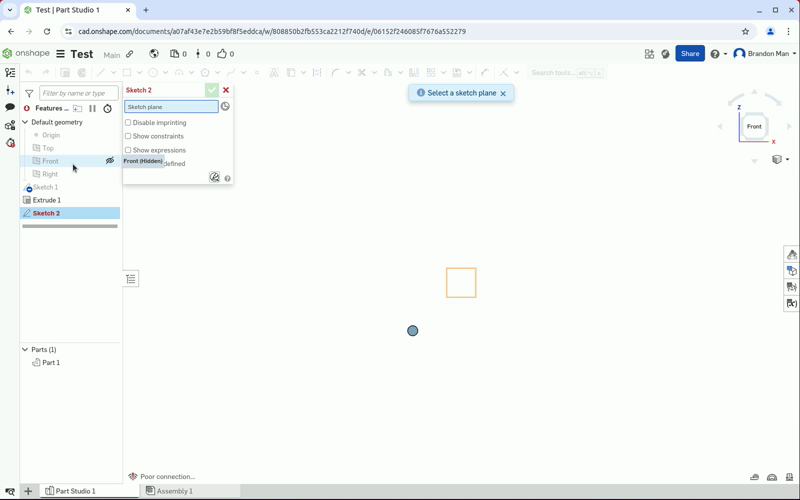
click(73, 163)
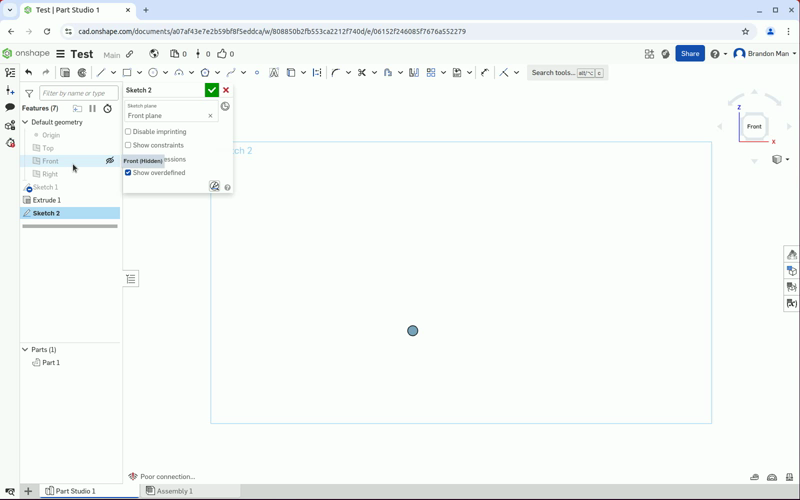
mouse_move(73, 352)
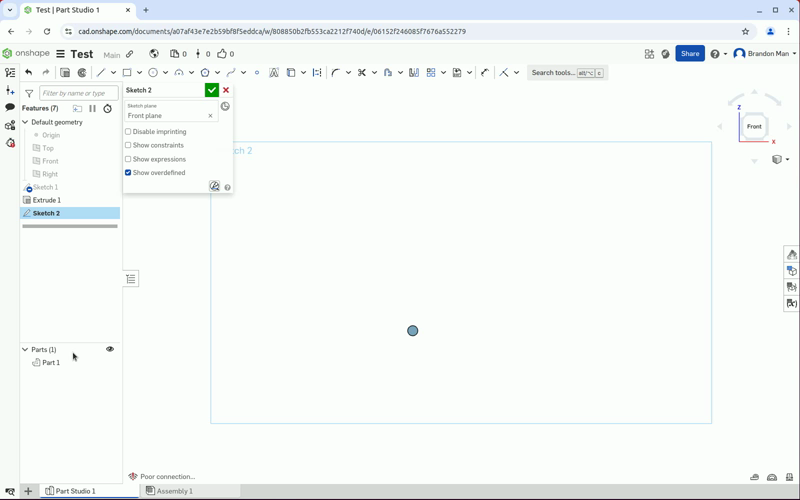
key(y)
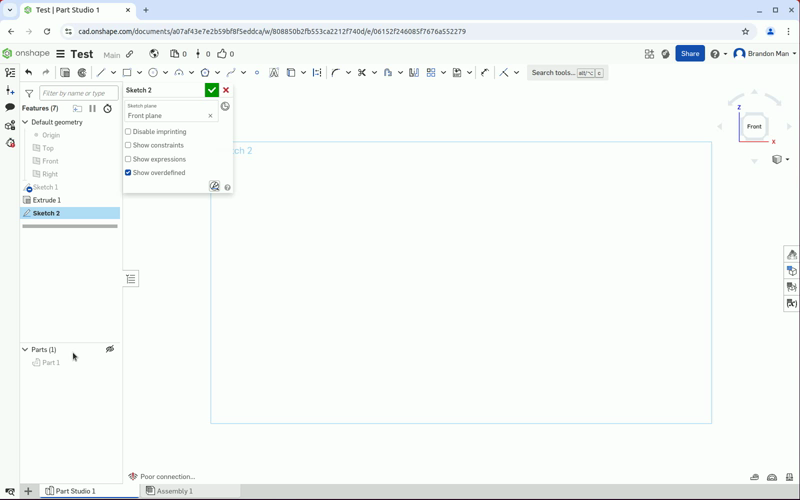
key(c)
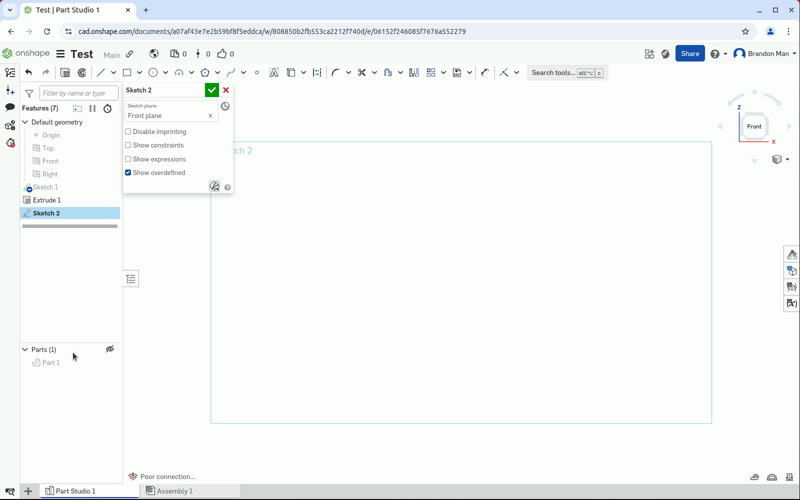
key_down(shift)
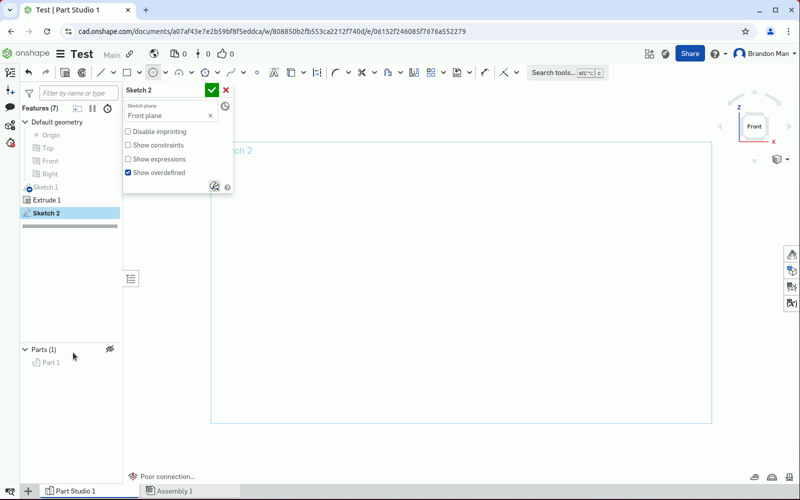
mouse_move(504, 330)
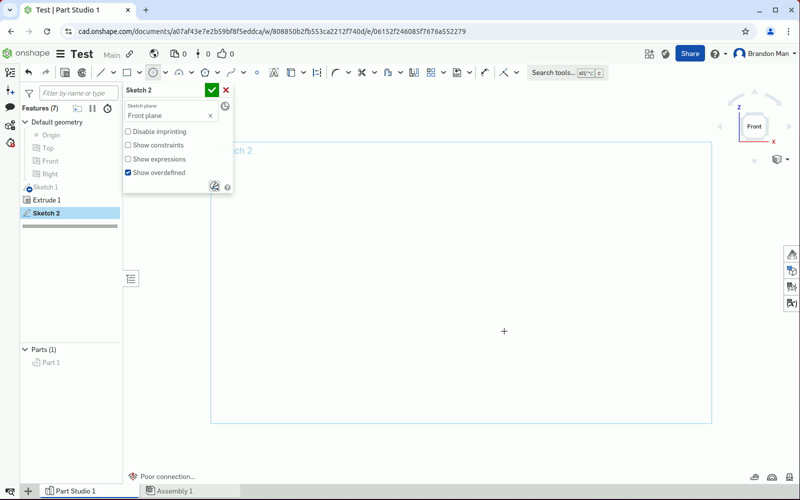
click(504, 330)
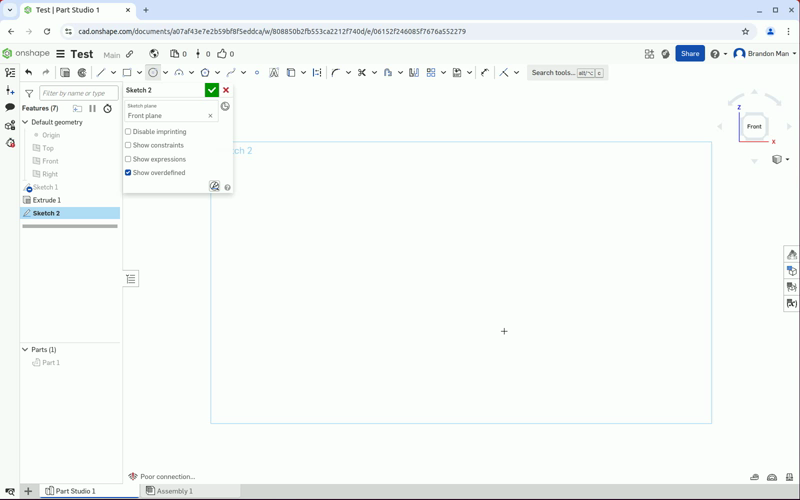
key_up(shift)
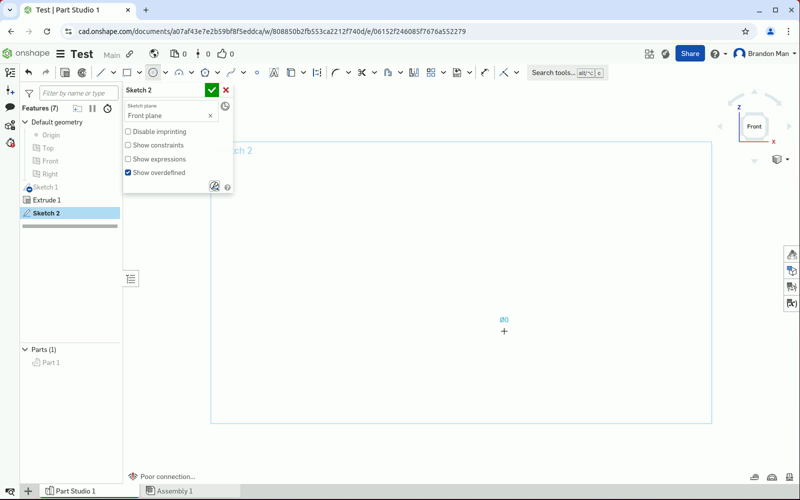
mouse_move(508, 330)
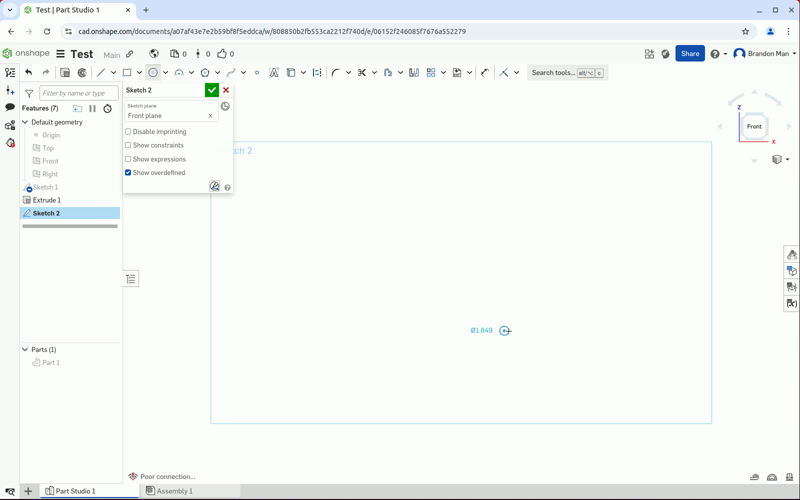
click(508, 330)
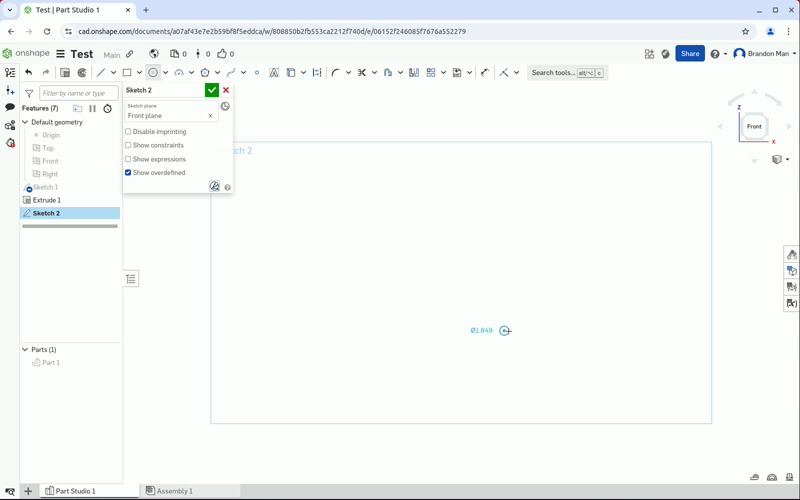
key(esc)
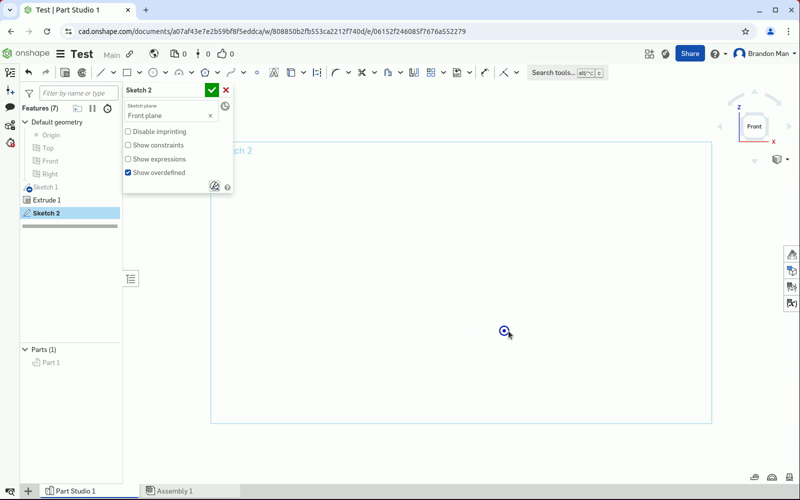
mouse_move(502, 330)
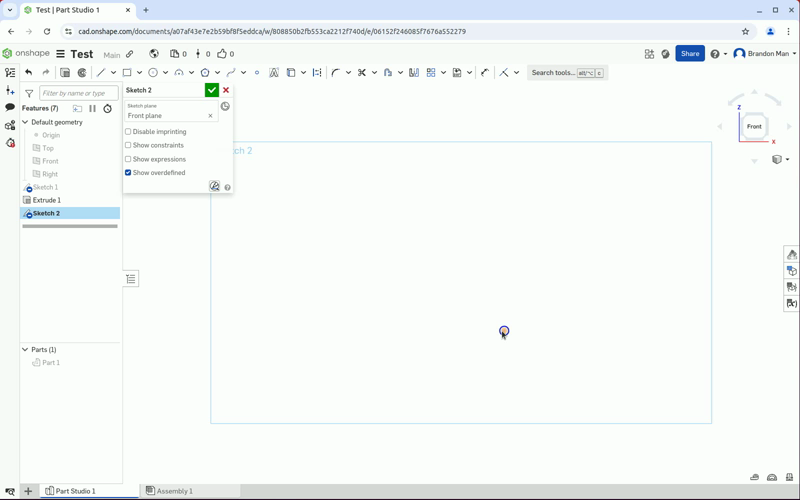
scroll(6)
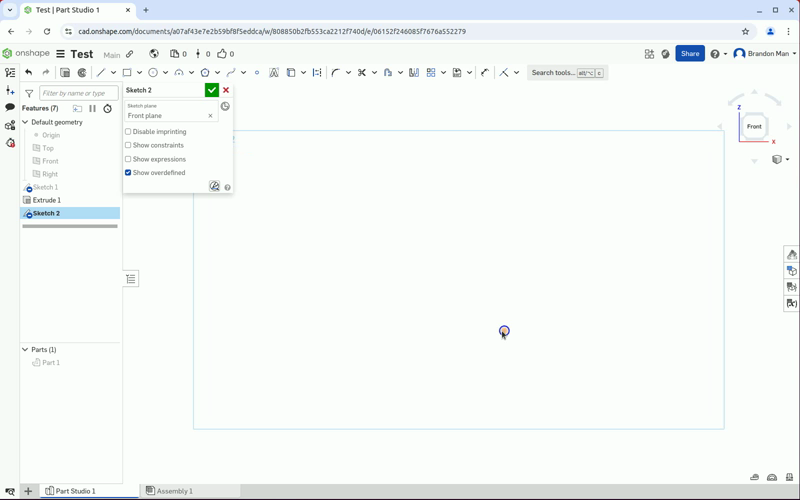
scroll(6)
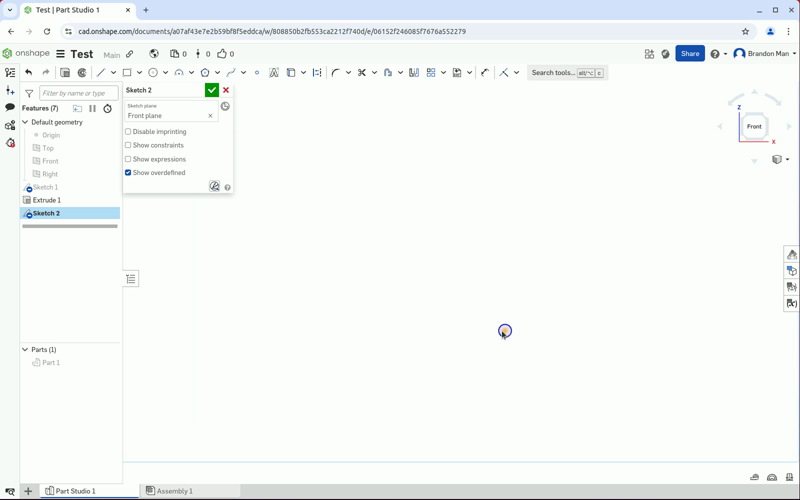
scroll(6)
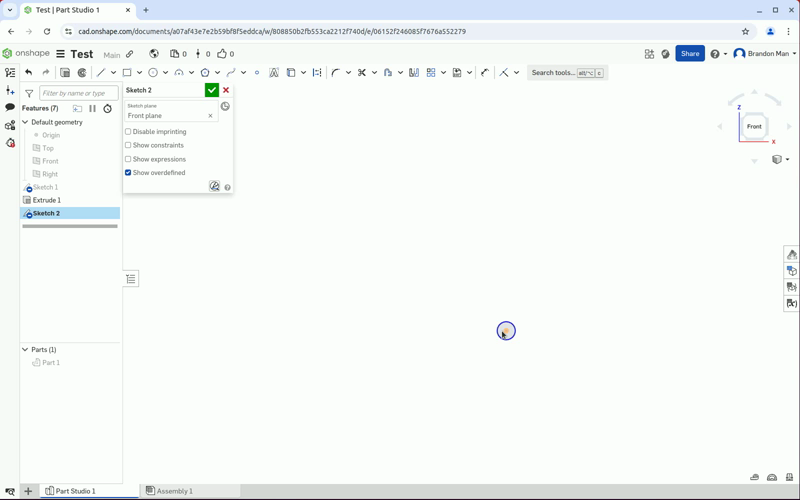
scroll(6)
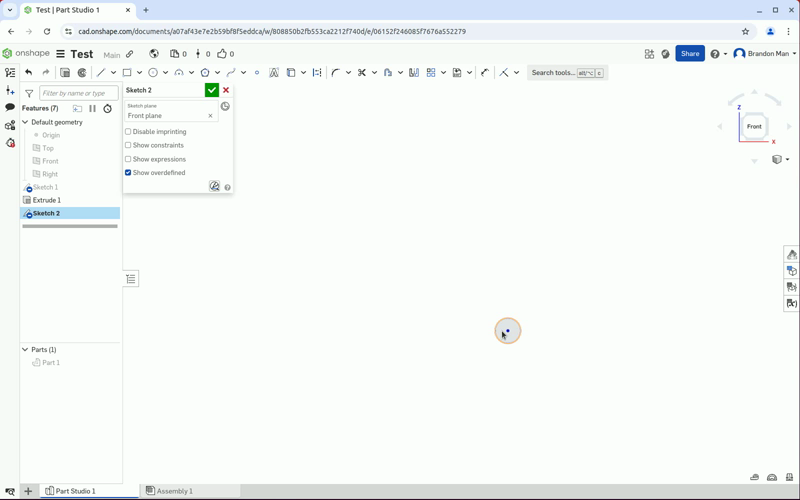
scroll(6)
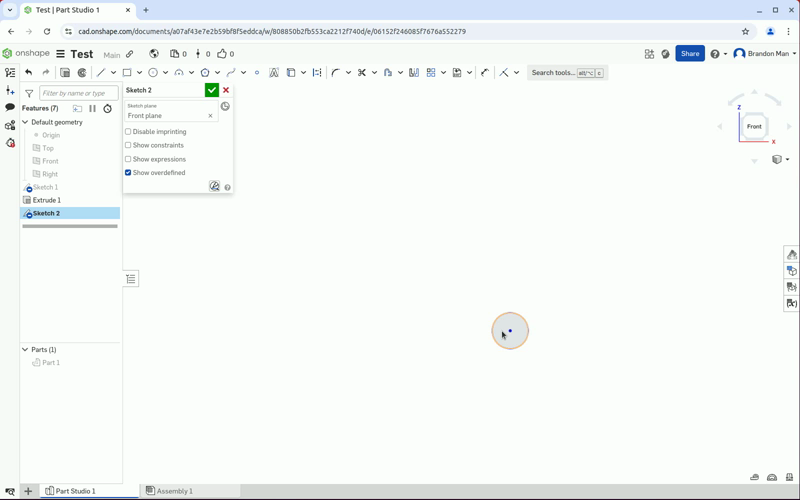
scroll(6)
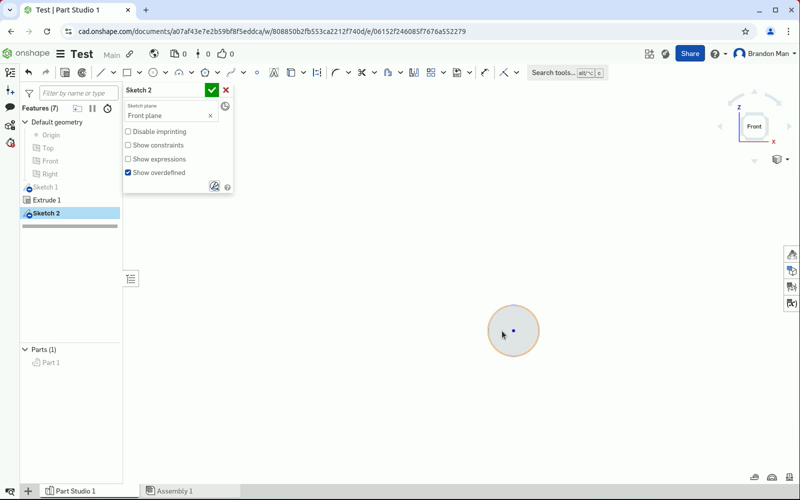
scroll(6)
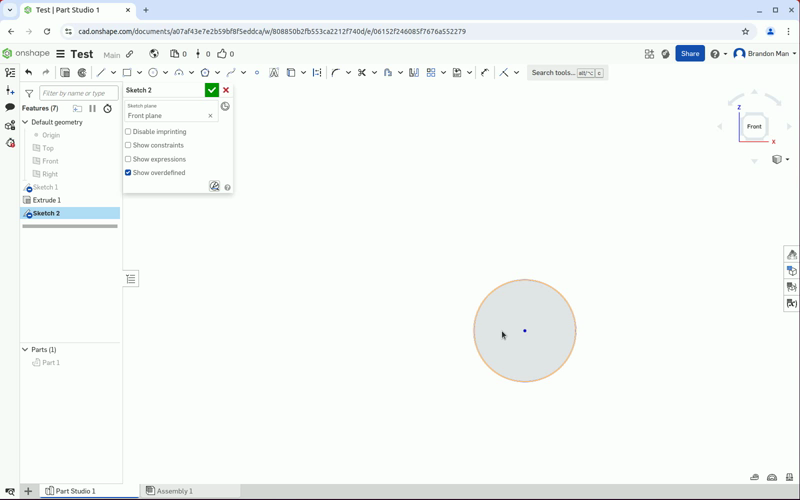
click(502, 330)
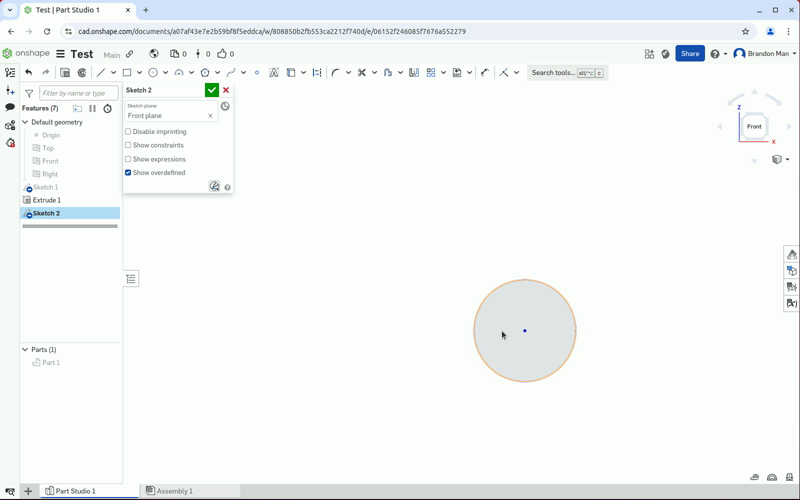
scroll(-6)
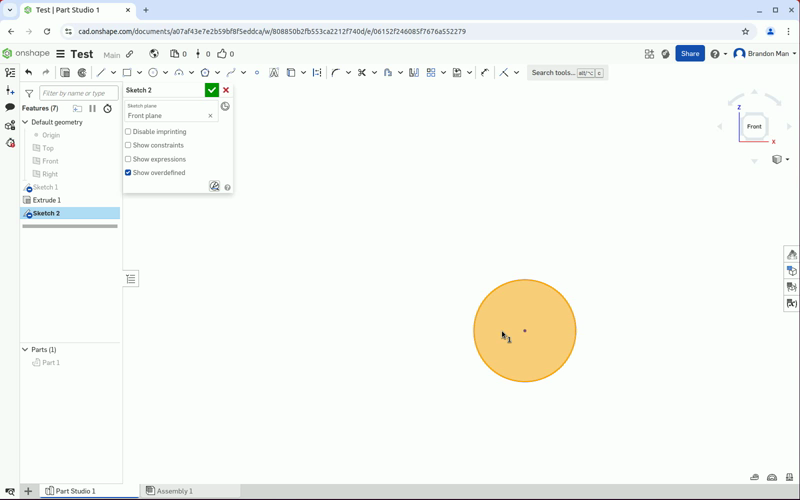
scroll(-6)
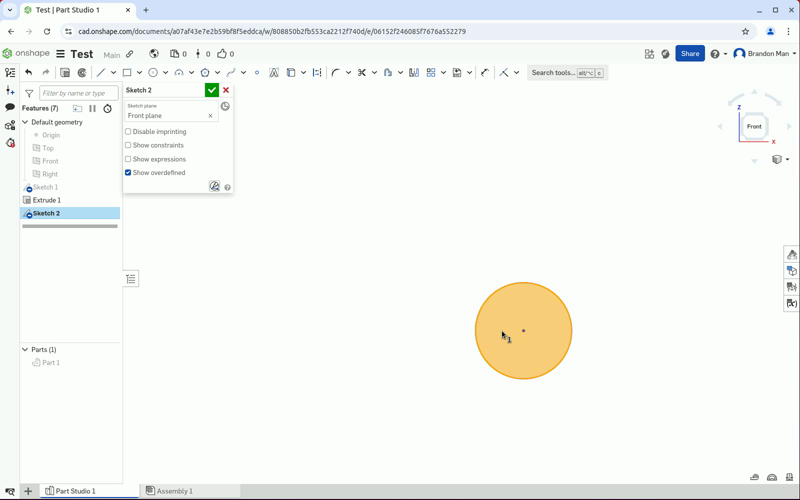
scroll(-6)
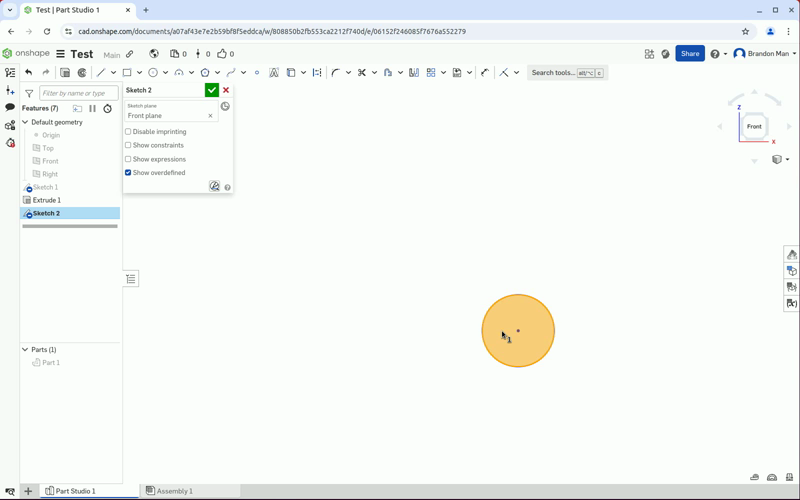
scroll(-6)
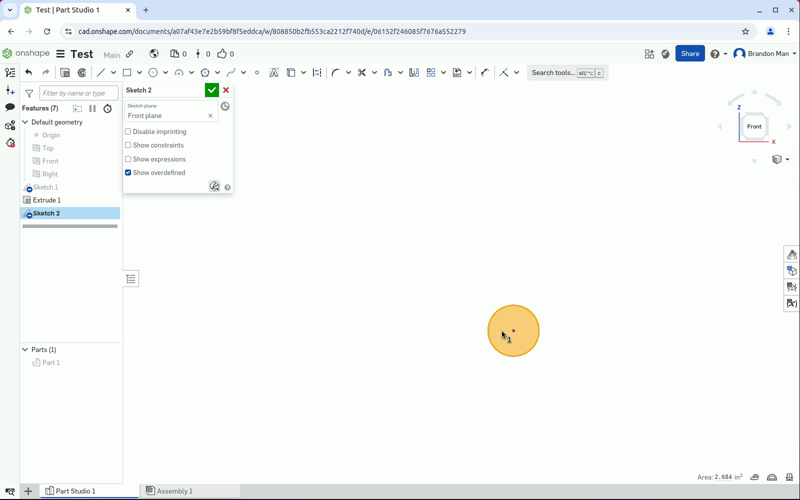
scroll(-6)
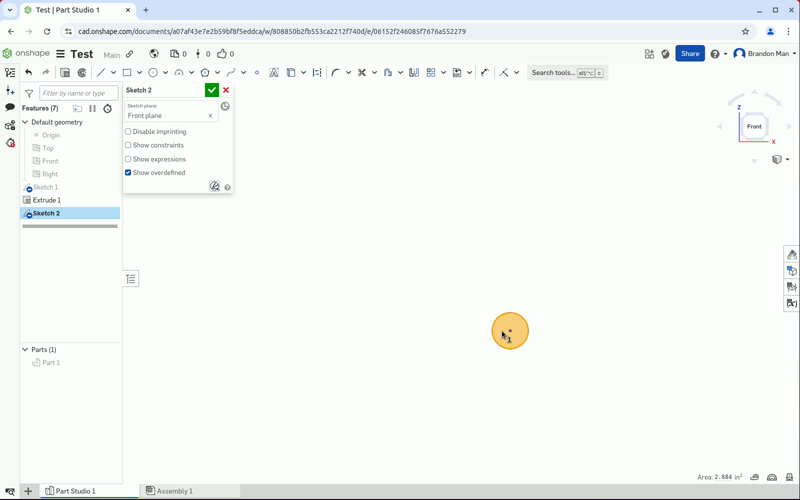
scroll(-6)
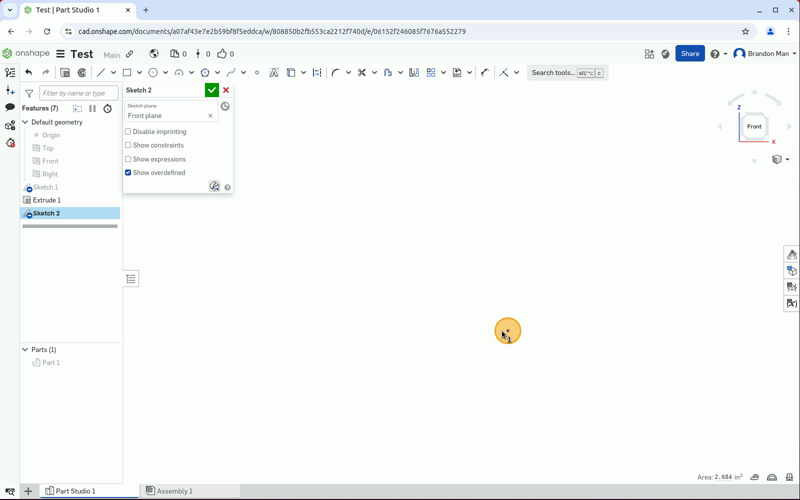
scroll(-6)
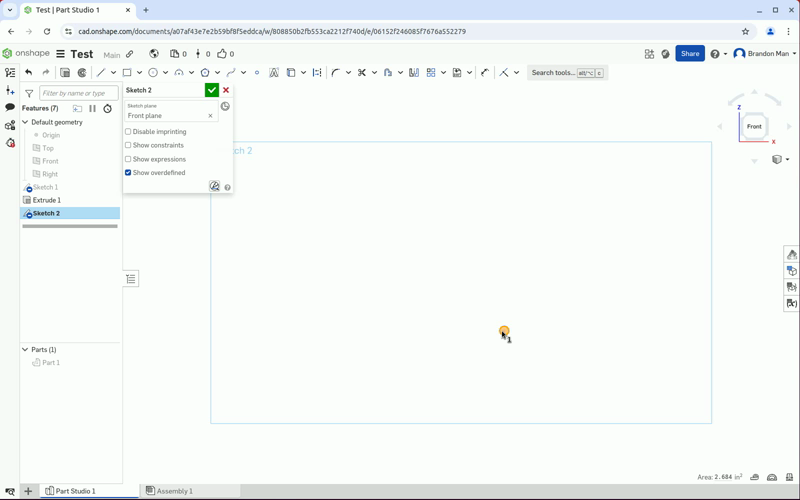
mouse_move(73, 352)
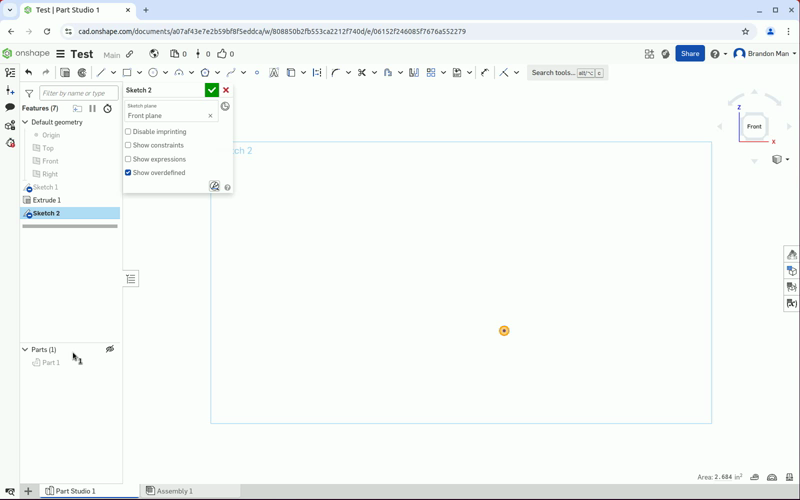
key(shift+y)
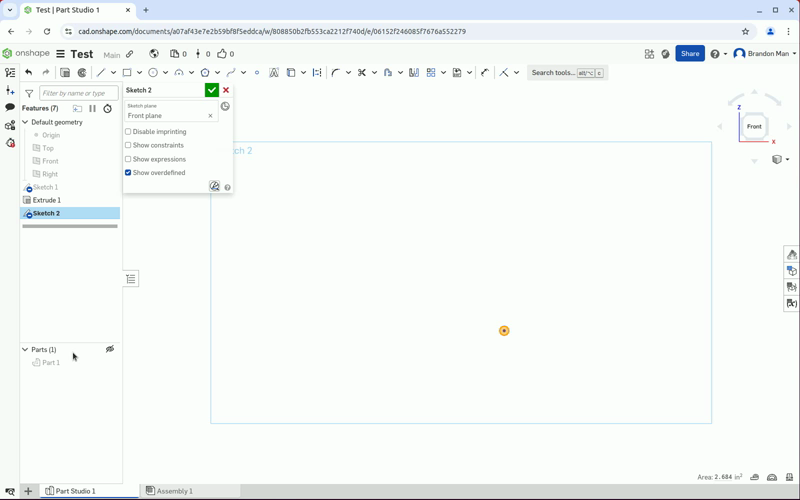
key(shift+e)
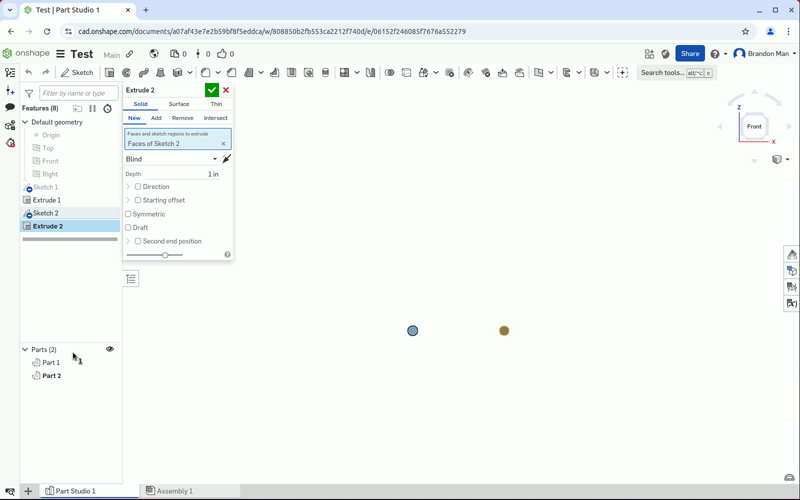
mouse_move(143, 106)
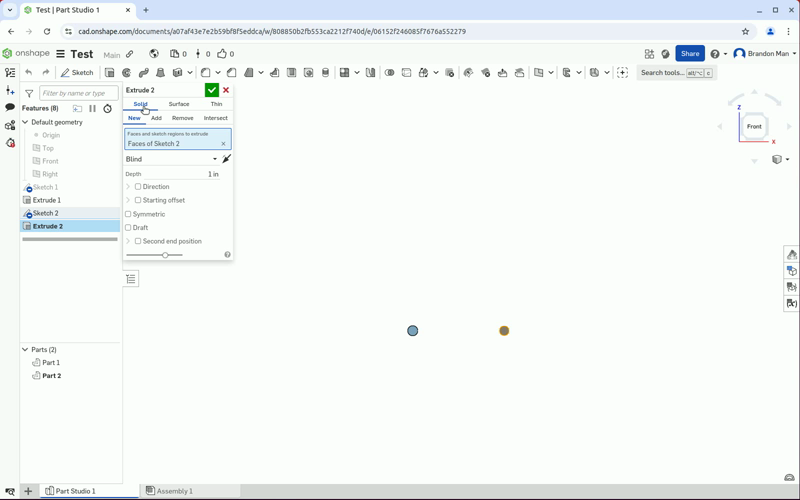
click(143, 106)
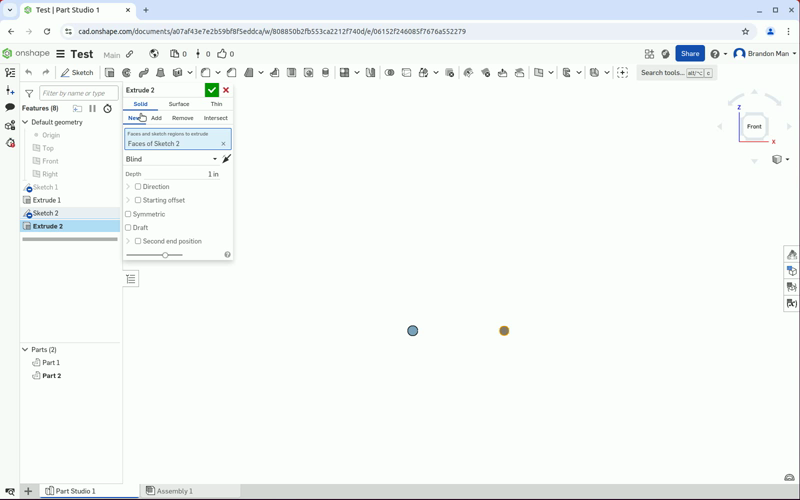
mouse_move(137, 120)
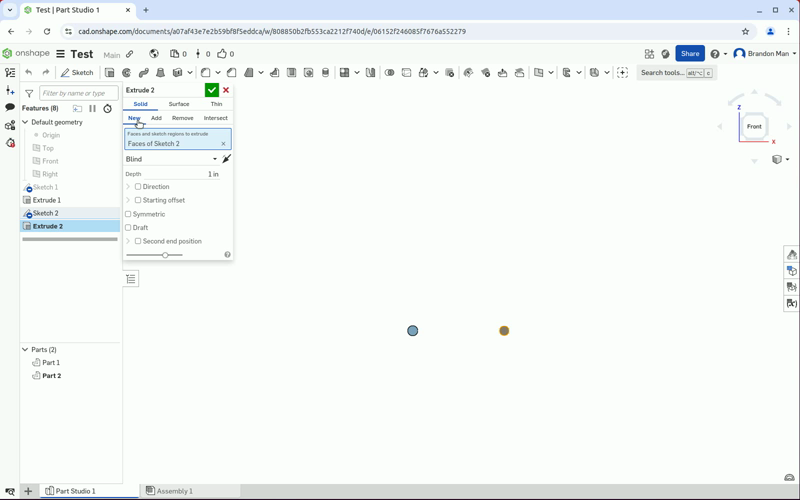
click(137, 120)
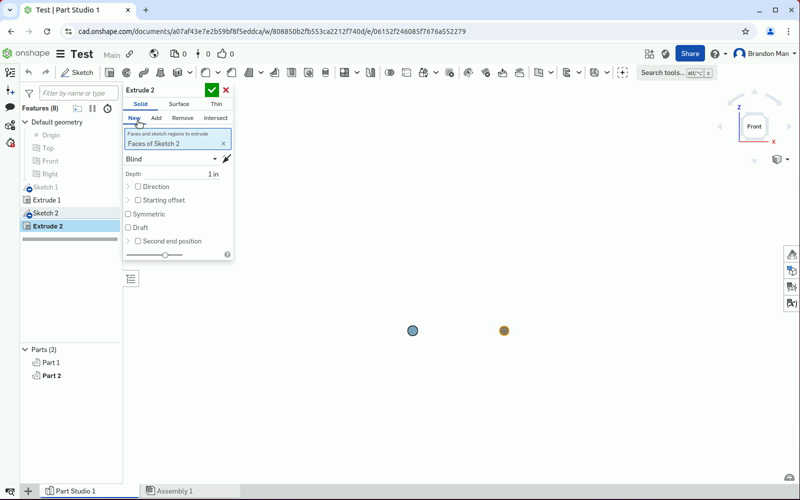
key(tab, 4)
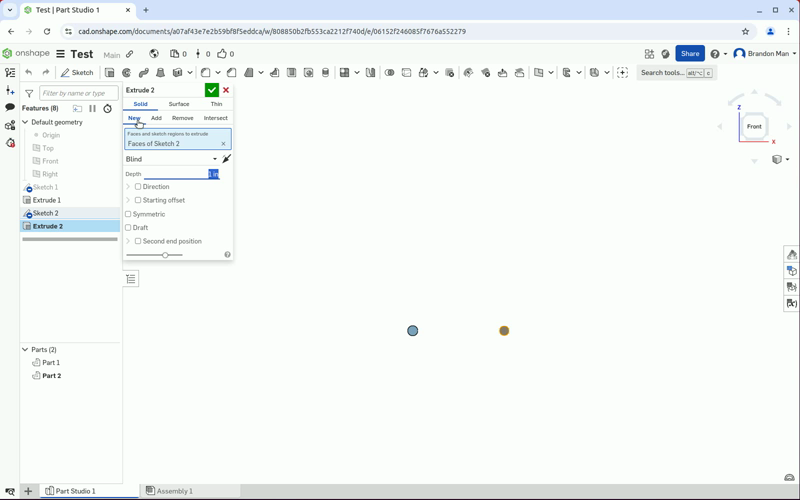
text(23.108)
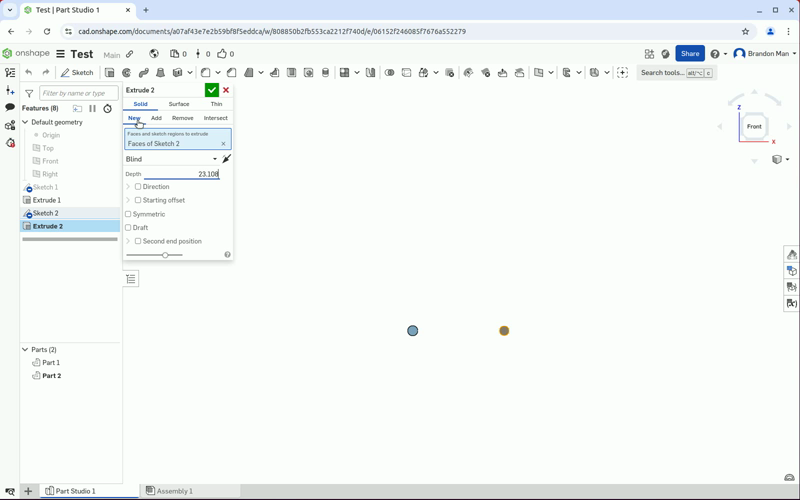
key(enter)
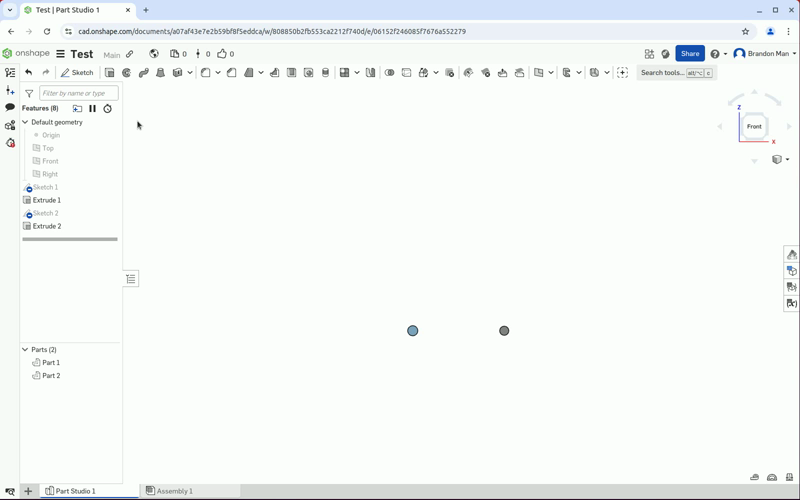
key(shift+h)
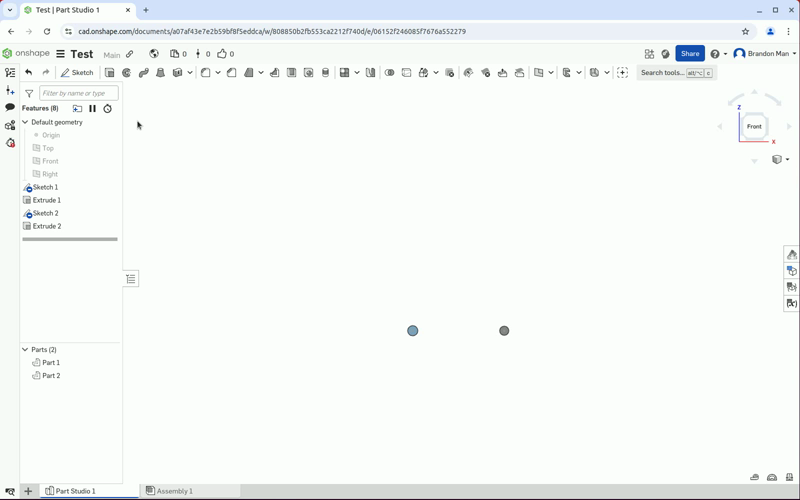
key(shift+h)
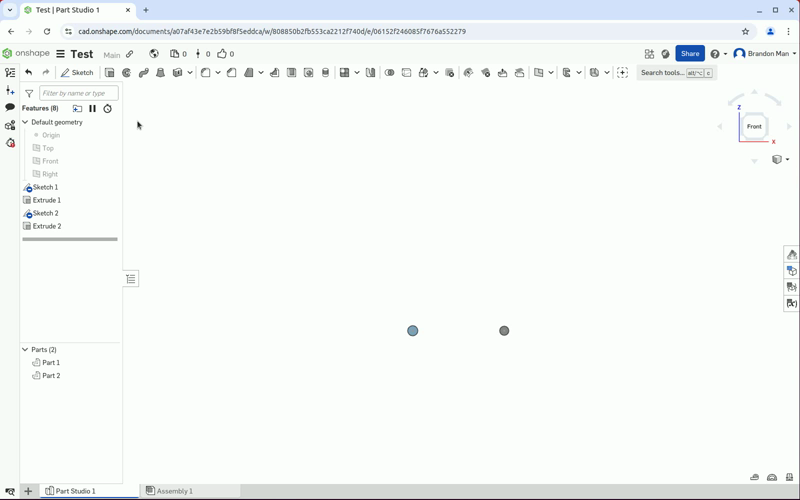
key(shift+7)
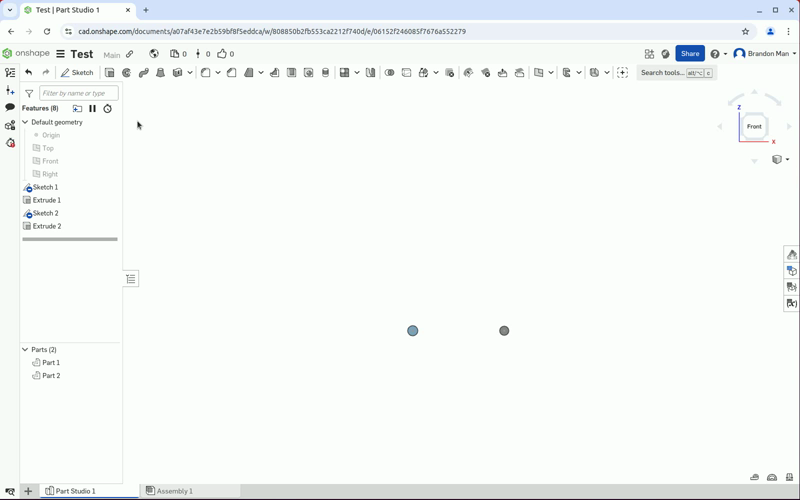
key(left, 2)
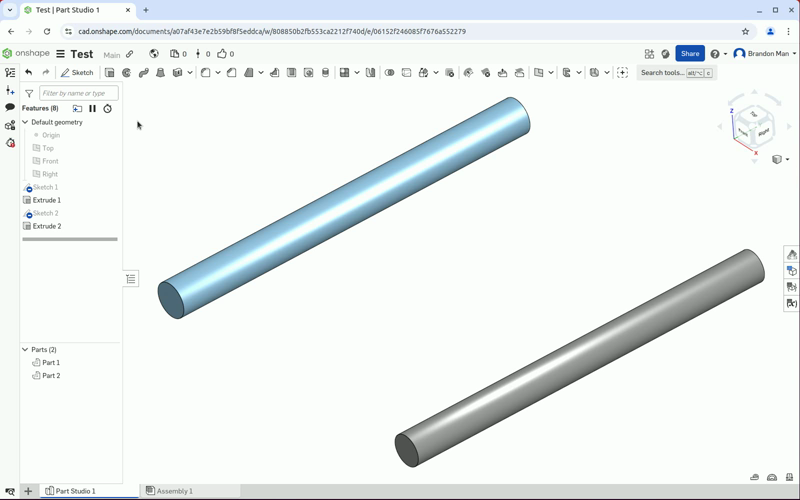
key(down, 2)
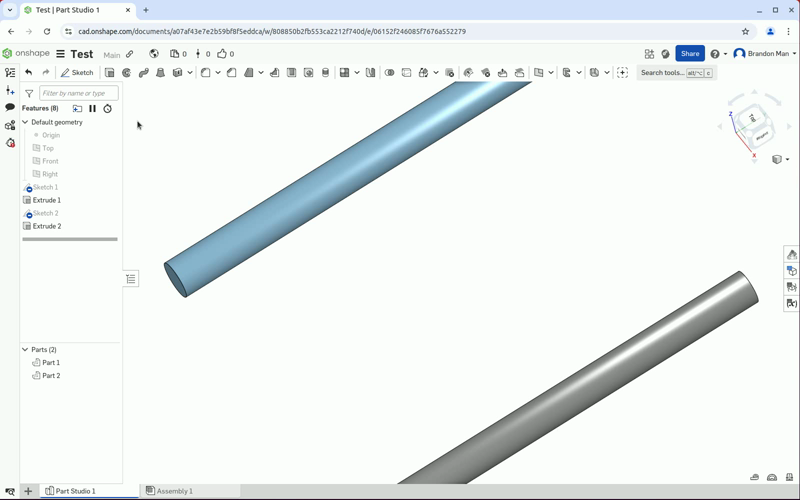
key(up, 2)
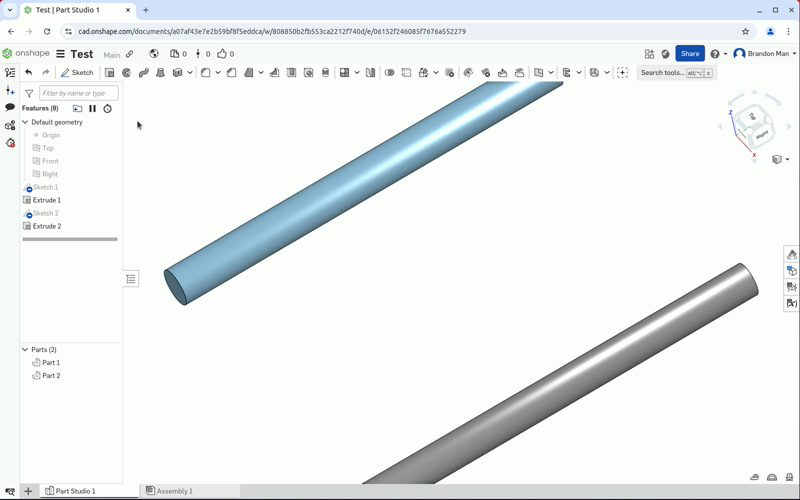
key(right, 2)
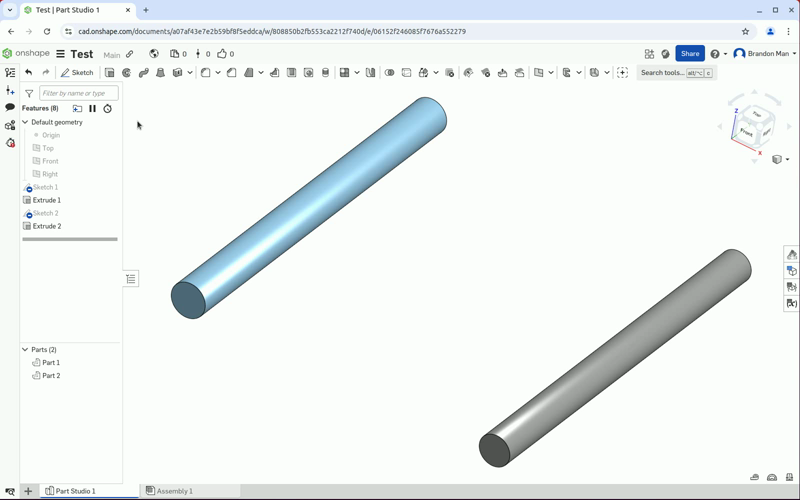
mouse_move(73, 189)
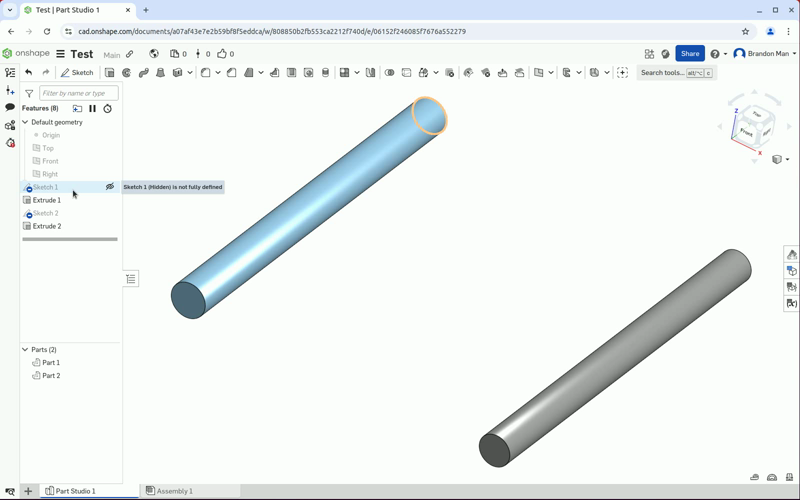
click(73, 189)